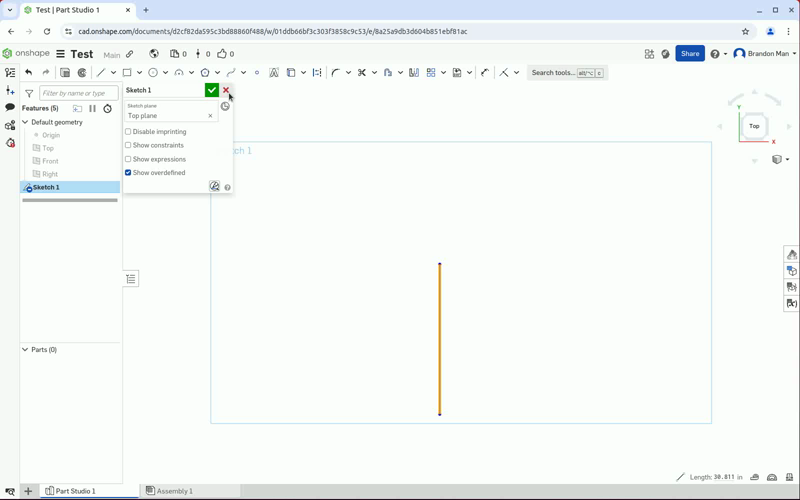
key(shift+h)
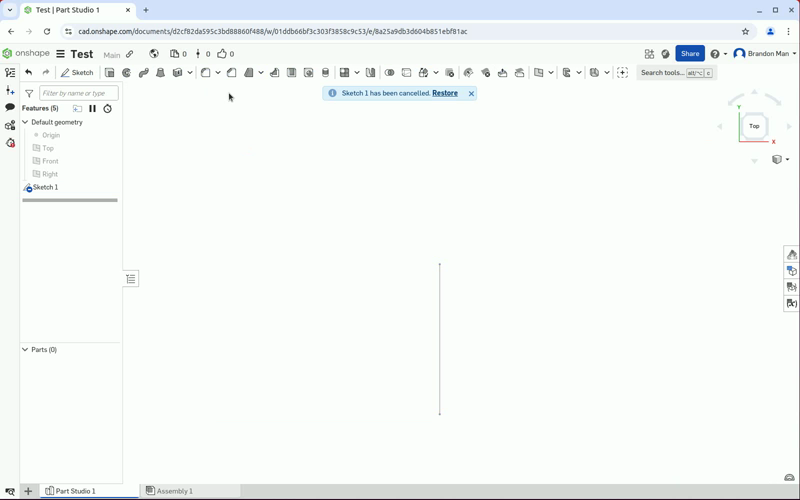
key(shift+s)
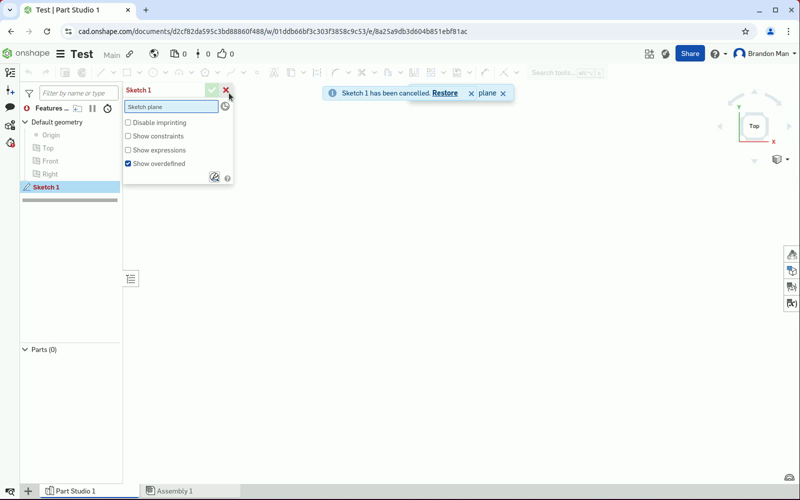
mouse_move(73, 150)
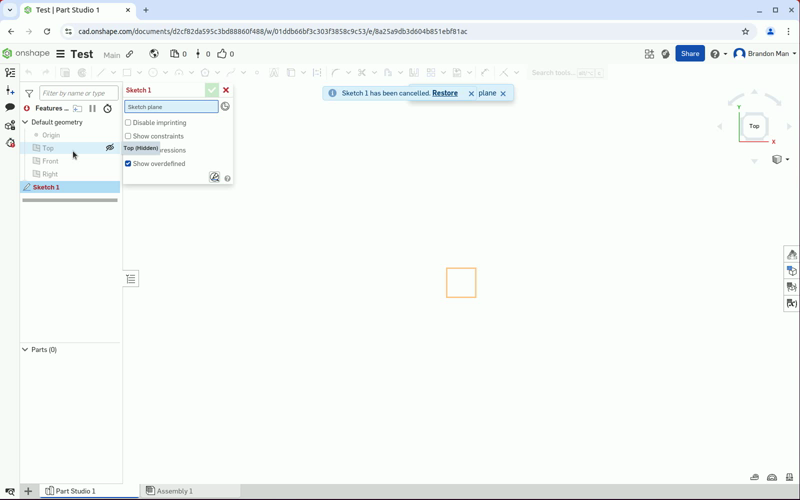
click(73, 150)
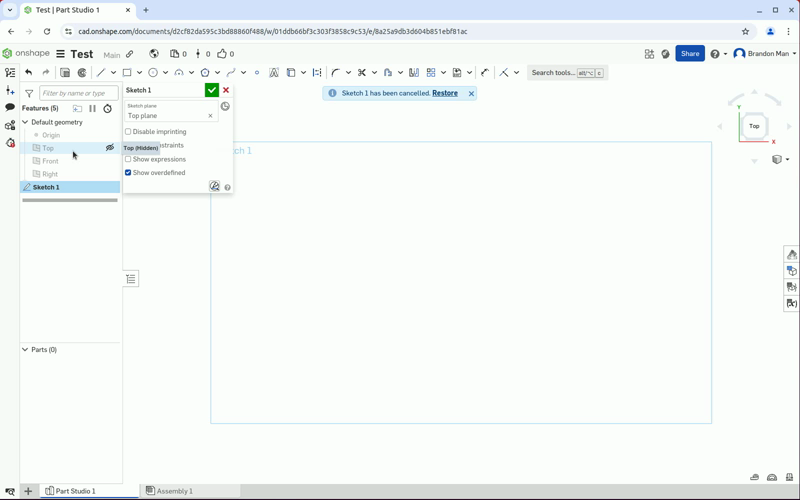
mouse_move(73, 352)
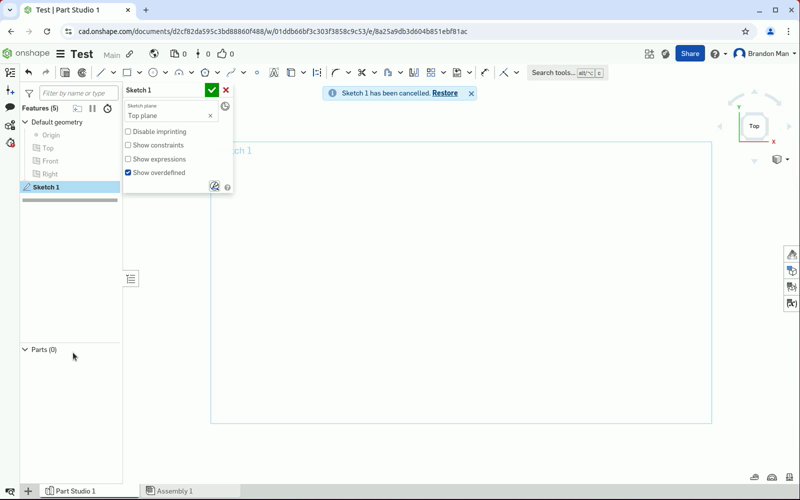
key(y)
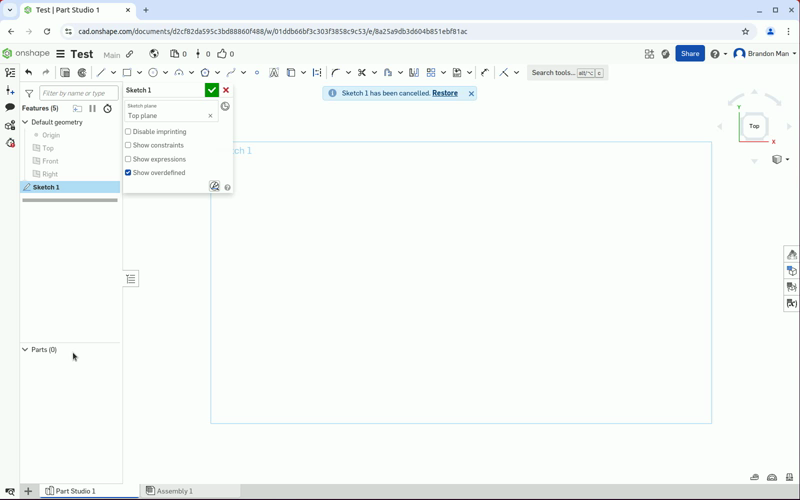
key(c)
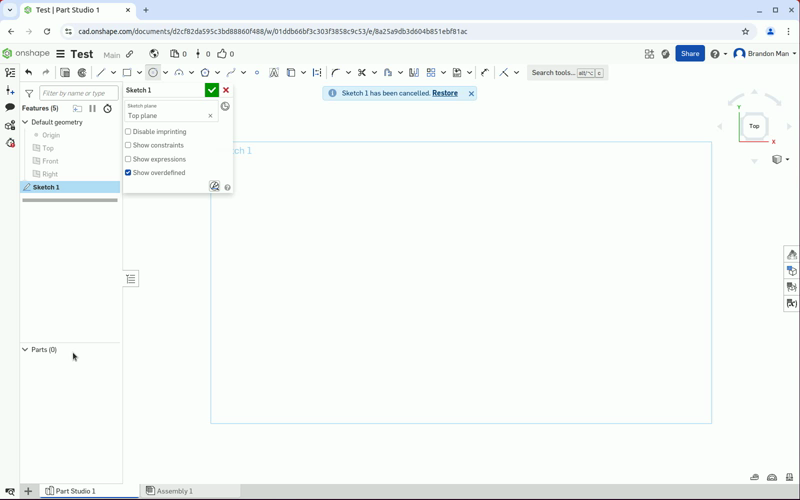
key_down(shift)
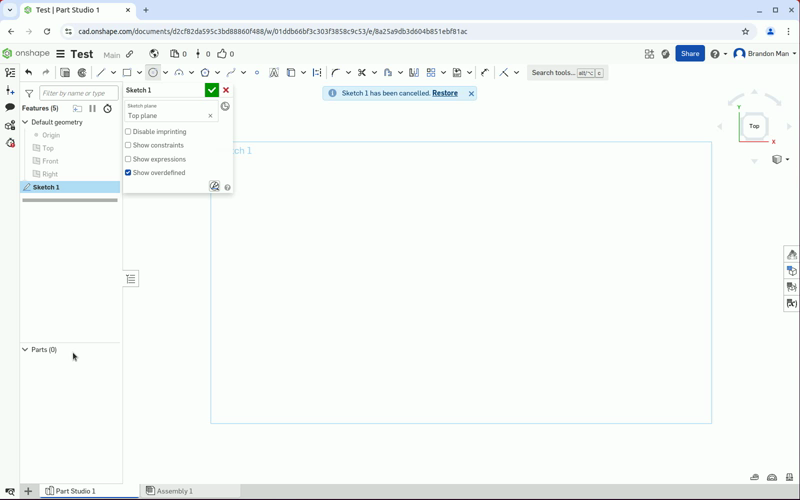
mouse_move(461, 282)
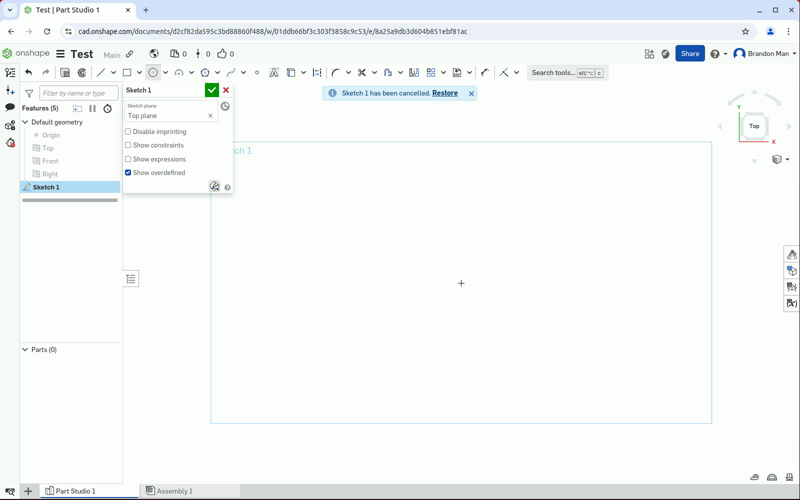
click(461, 282)
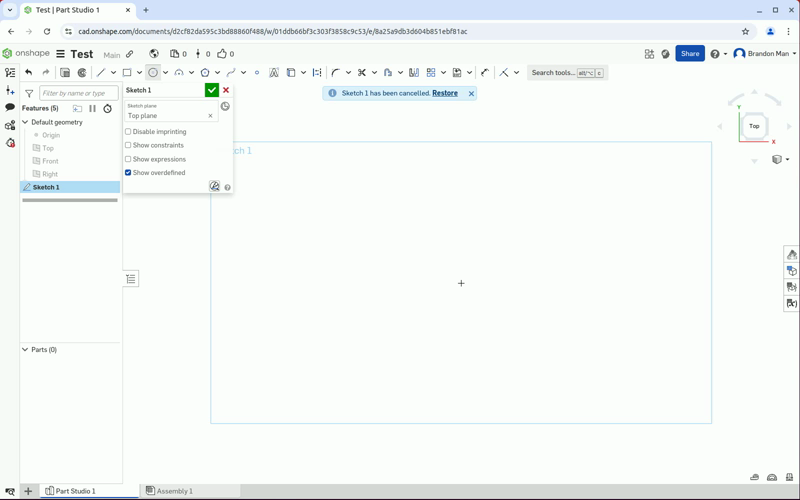
key_up(shift)
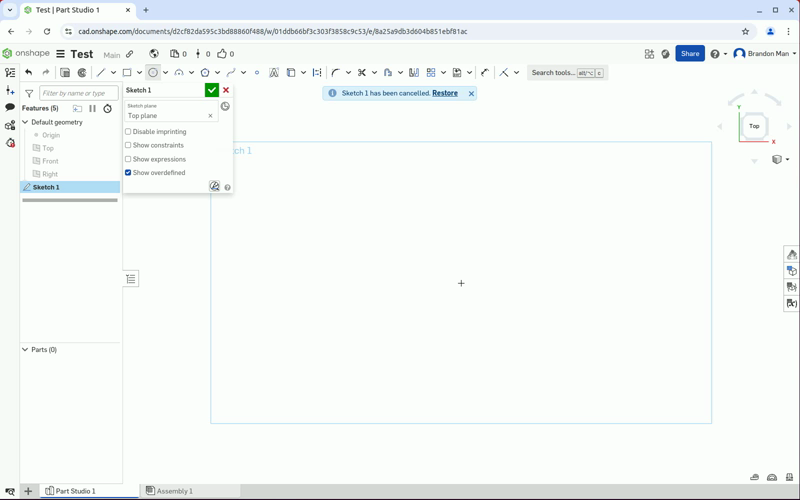
mouse_move(574, 282)
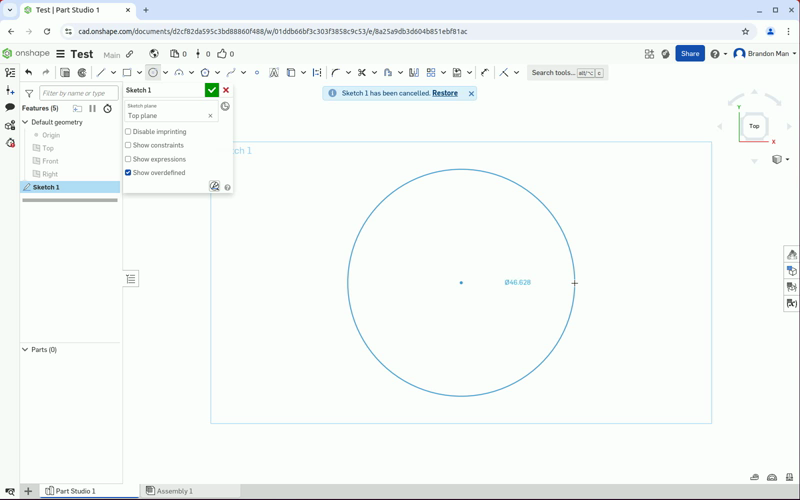
click(574, 282)
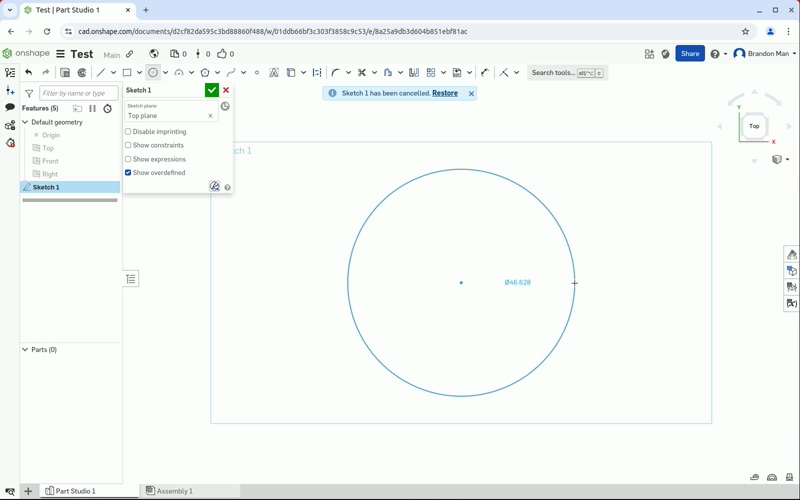
key(esc)
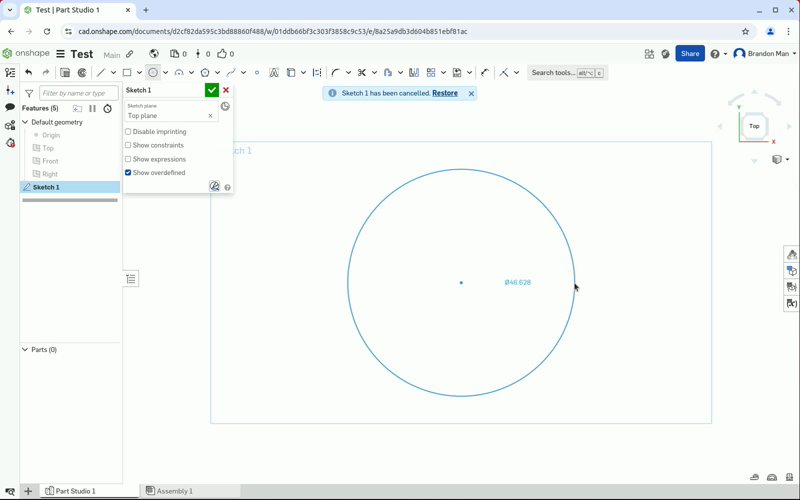
mouse_move(420, 317)
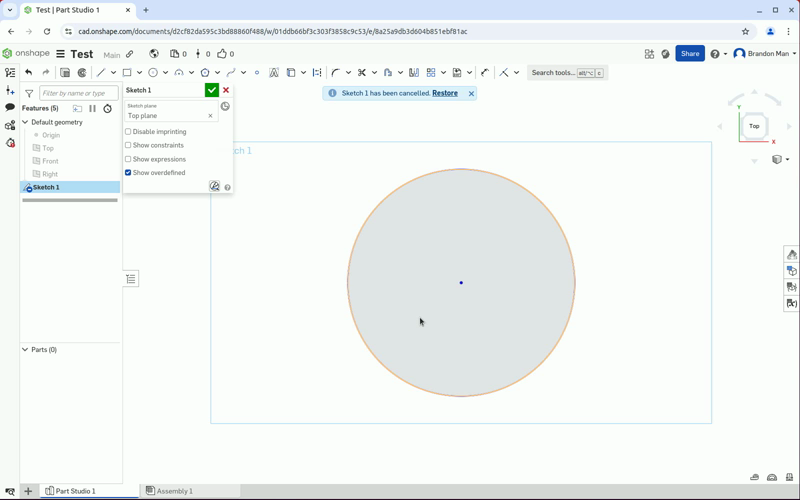
click(420, 317)
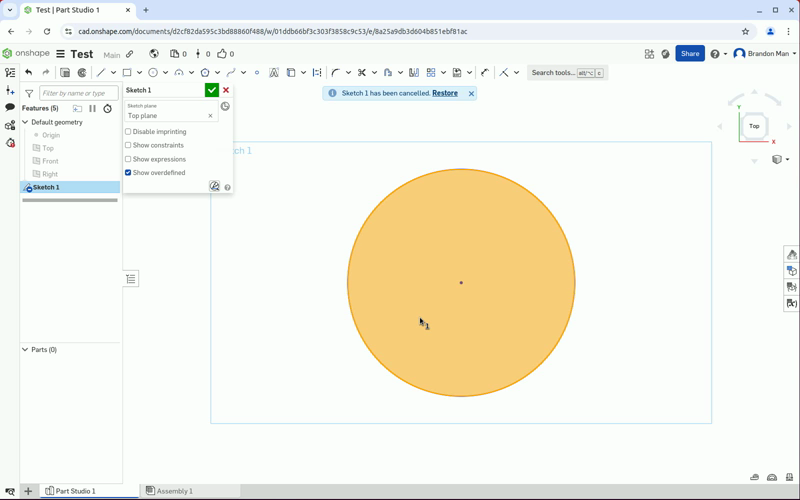
mouse_move(73, 352)
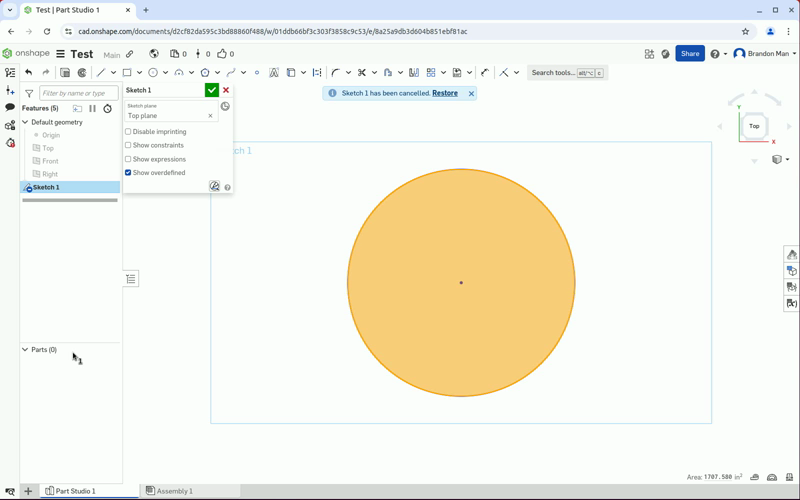
key(shift+y)
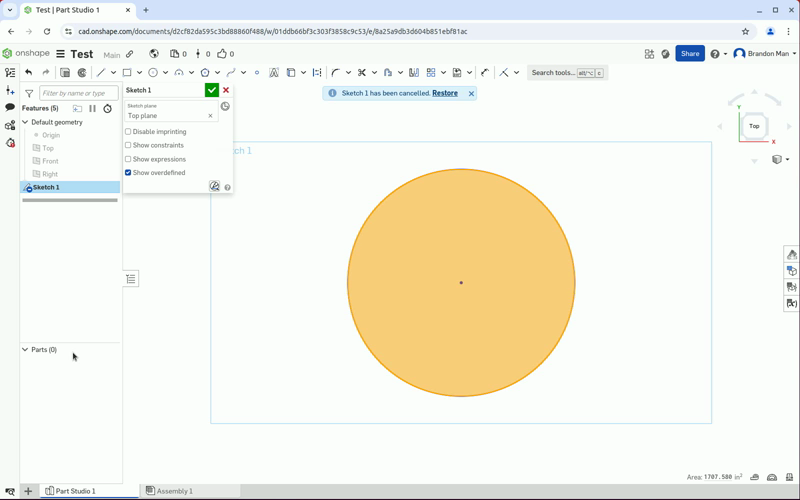
key(shift+e)
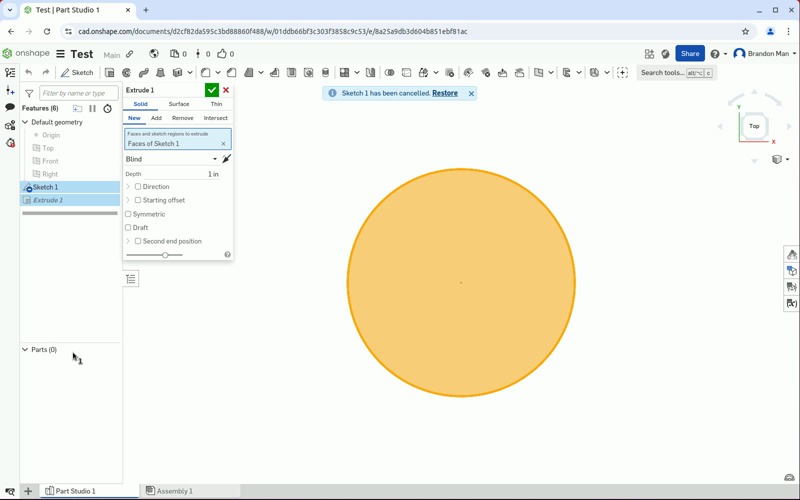
mouse_move(143, 106)
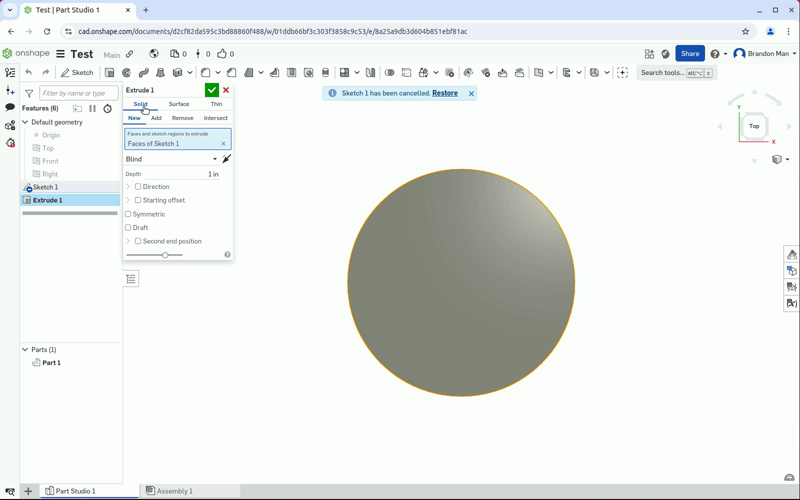
click(143, 106)
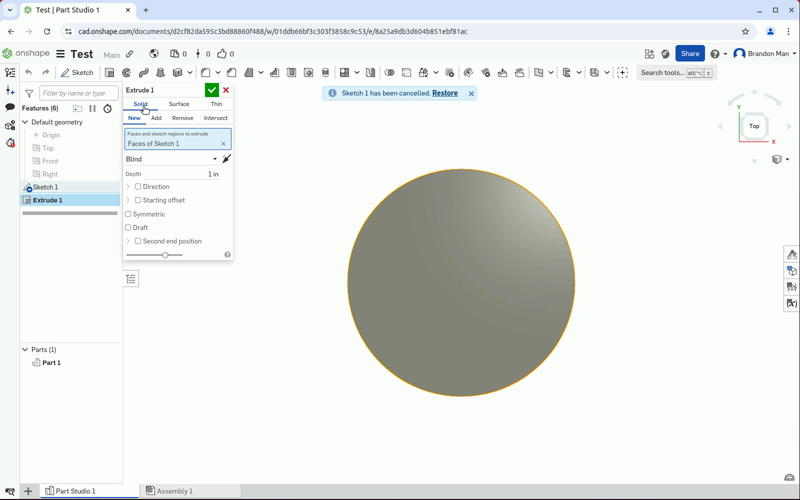
mouse_move(137, 120)
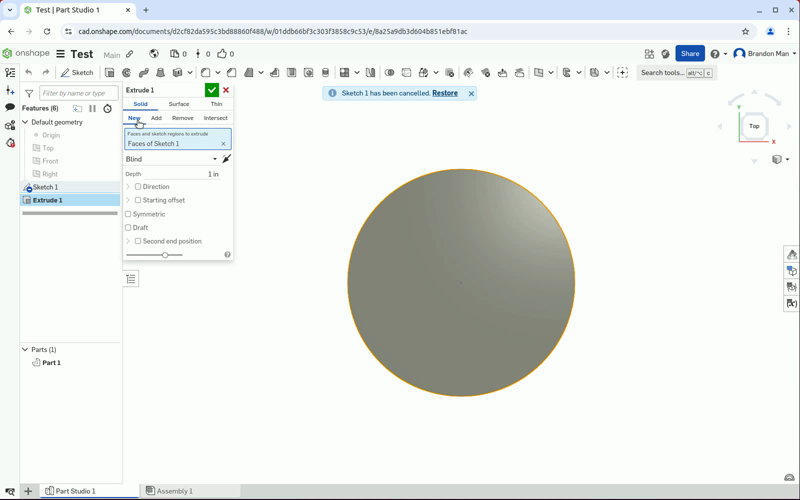
click(137, 120)
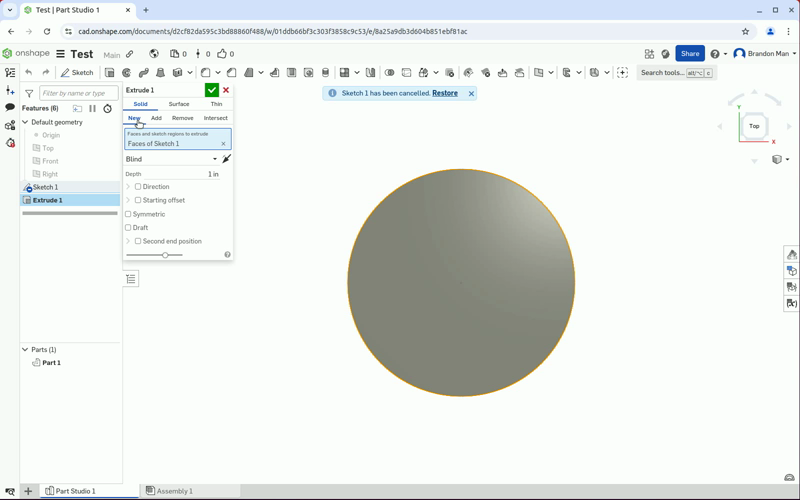
key(tab, 4)
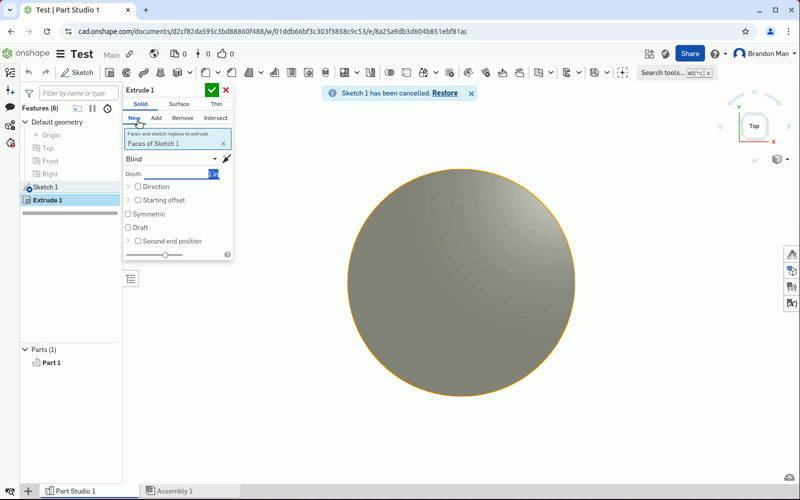
text(23.108)
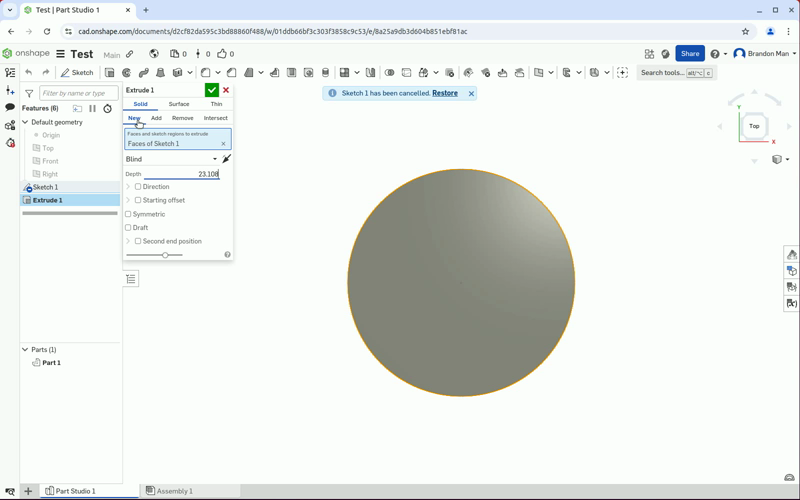
key(enter)
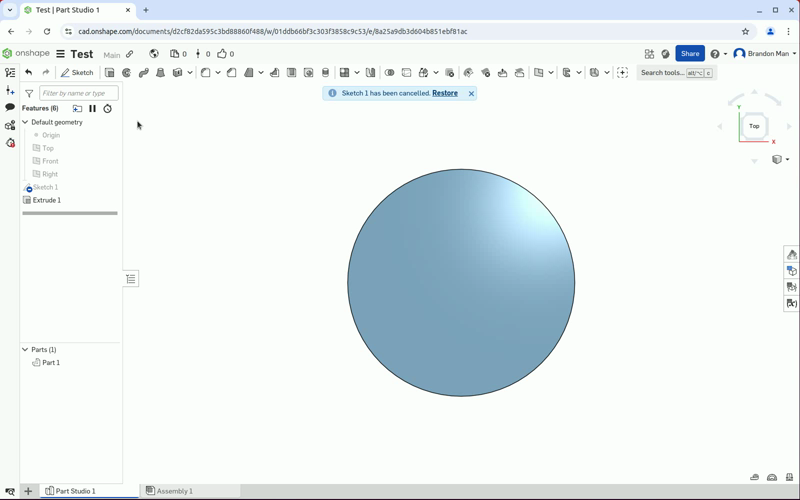
key(shift+h)
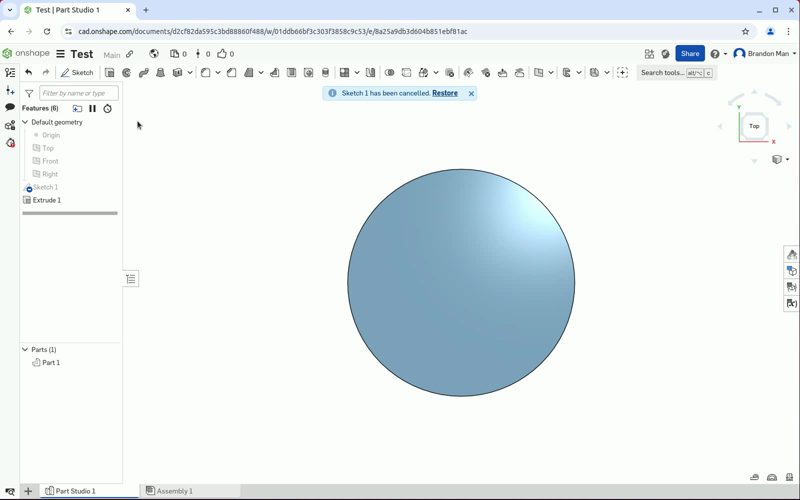
key(shift+h)
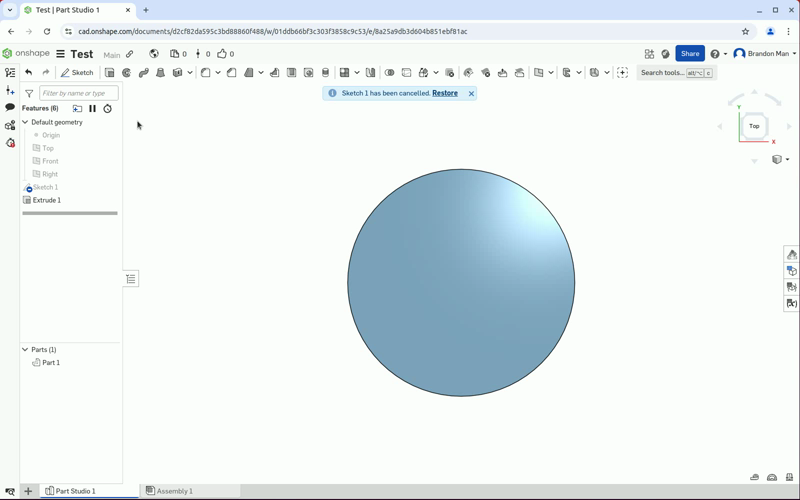
mouse_move(73, 189)
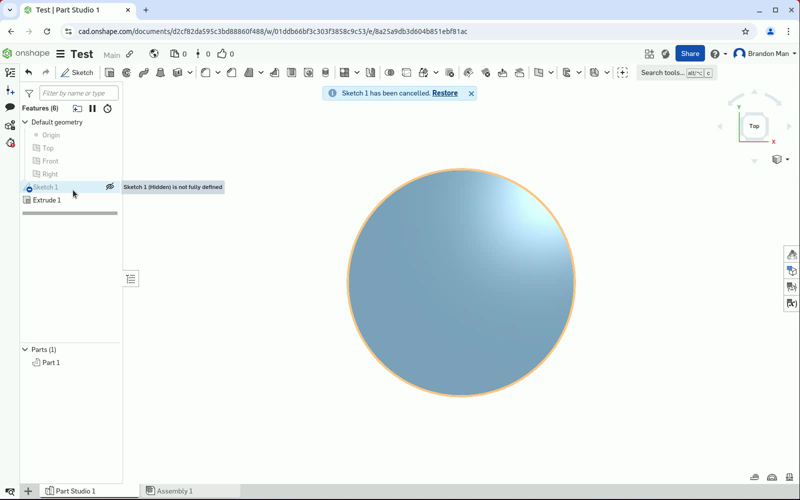
click(73, 189)
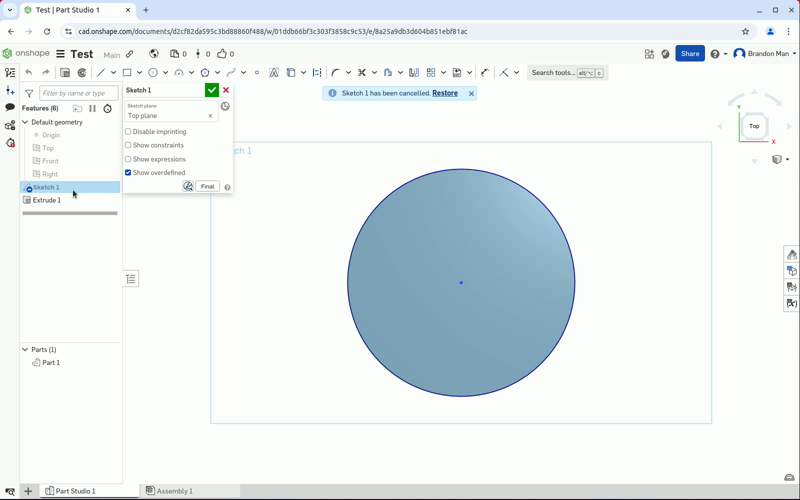
mouse_move(229, 92)
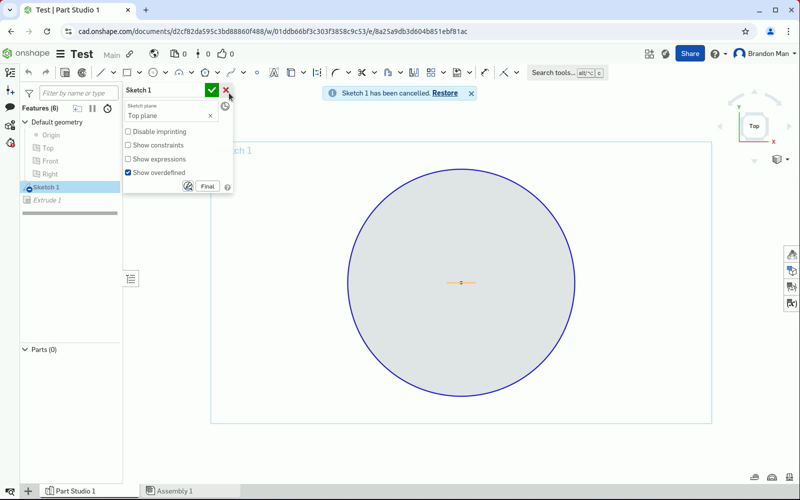
click(229, 92)
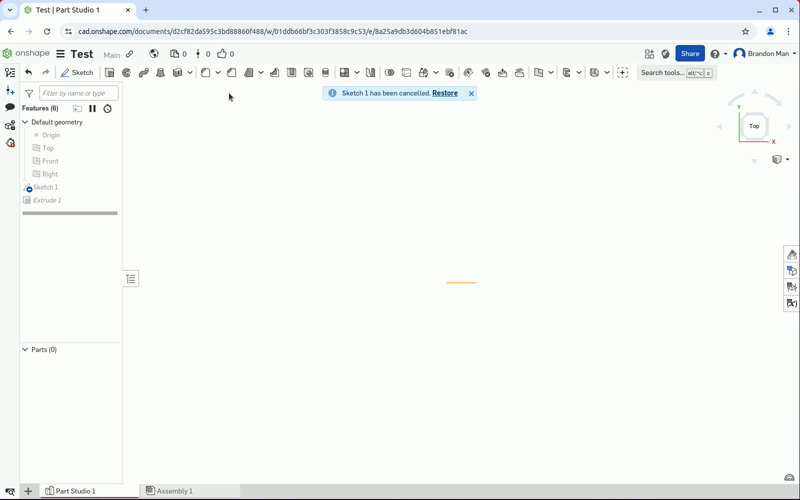
mouse_move(541, 75)
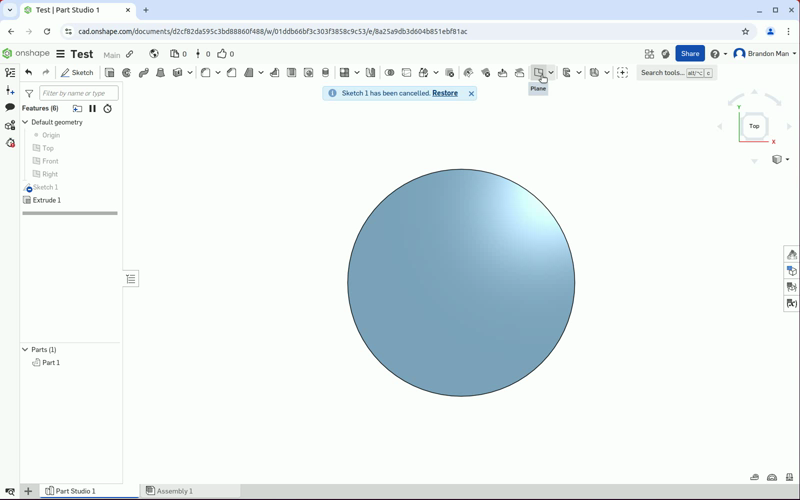
click(541, 75)
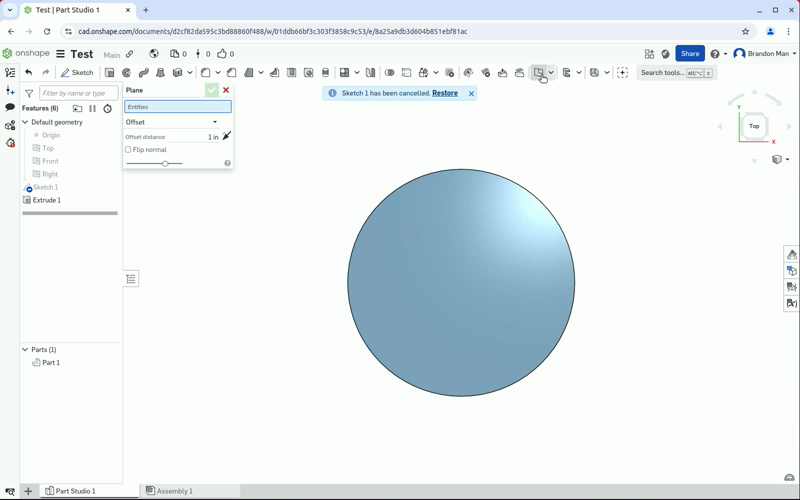
mouse_move(73, 150)
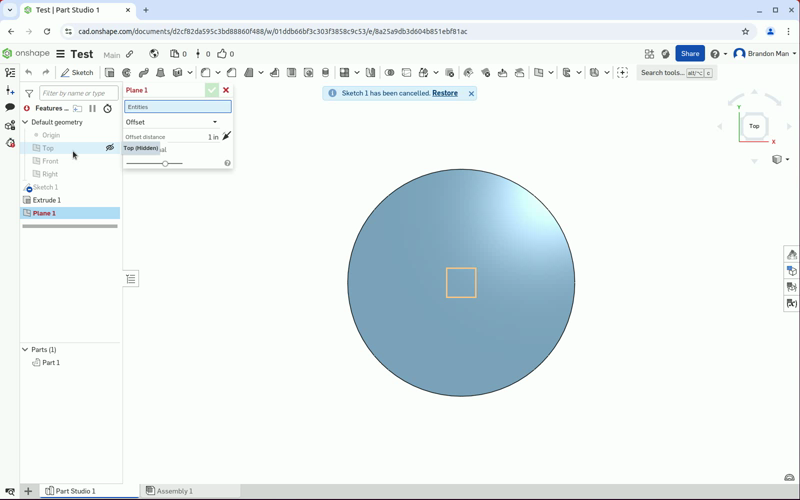
click(73, 150)
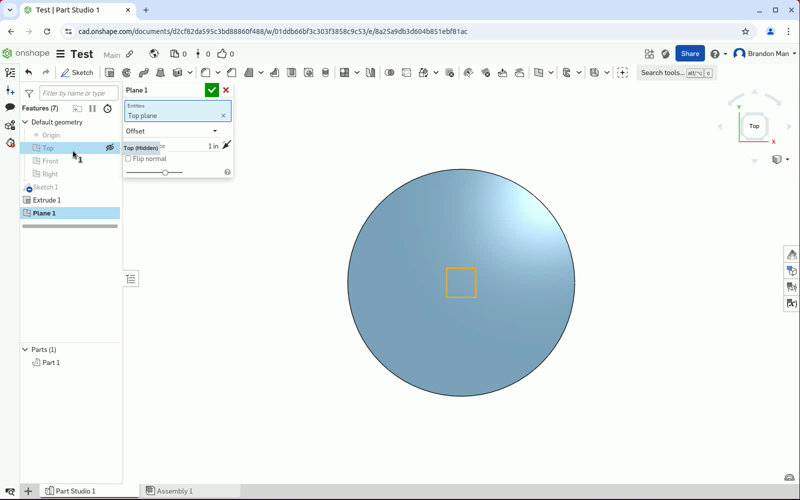
key(tab, 2)
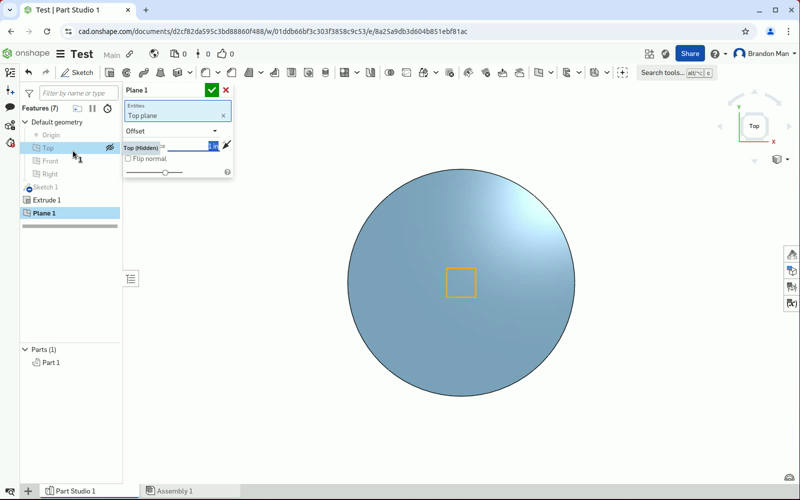
text(23.108)
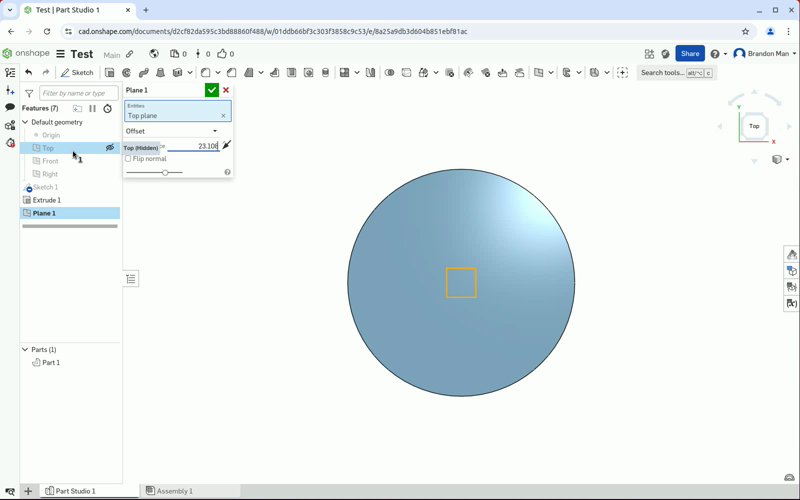
key(enter, 2)
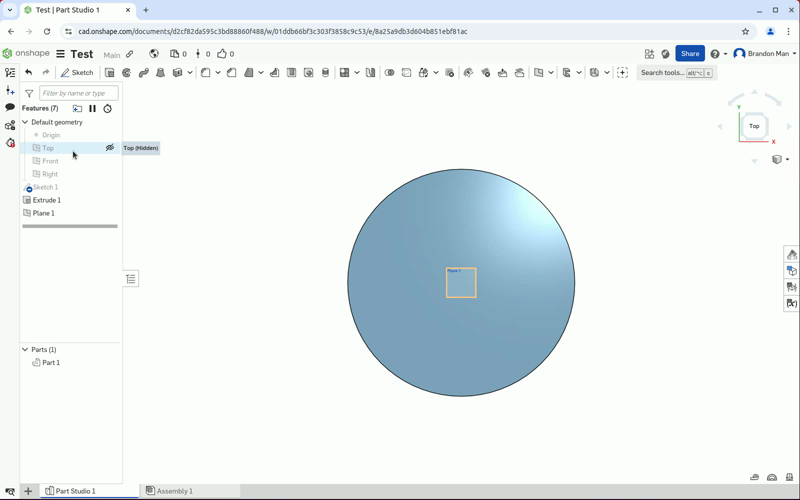
key(shift+s)
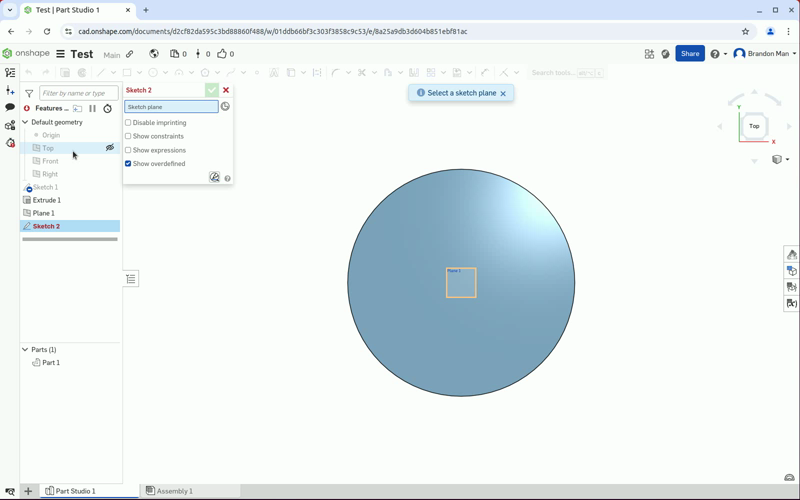
mouse_move(73, 215)
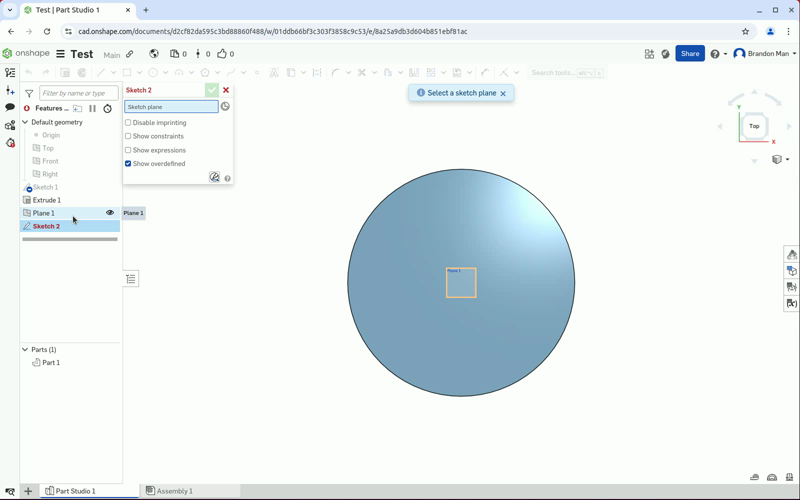
click(73, 215)
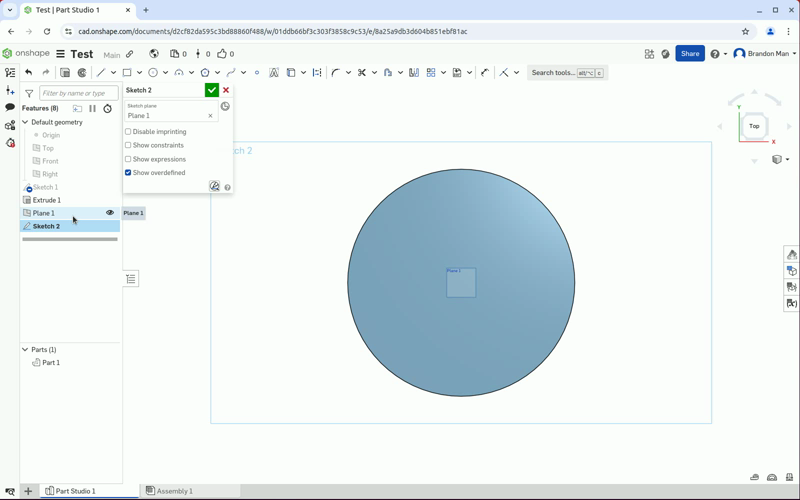
mouse_move(73, 352)
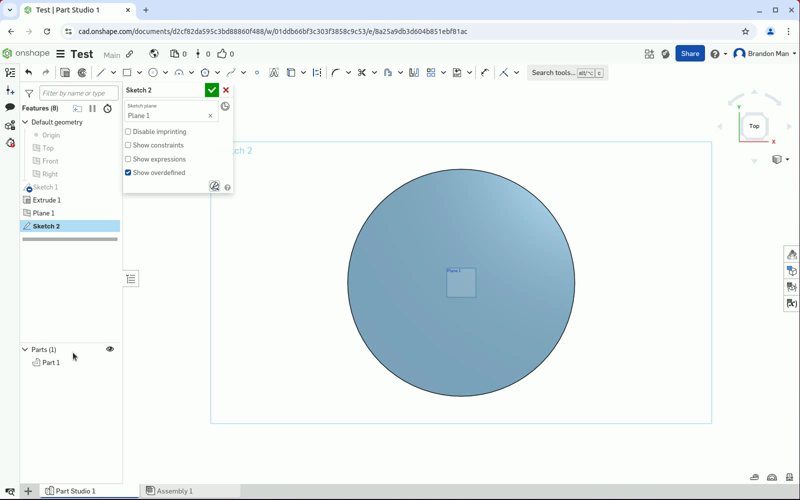
key(y)
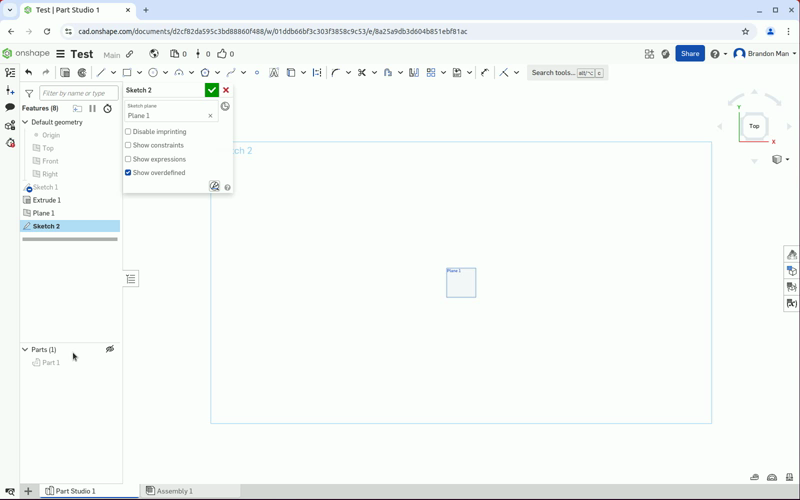
key(l)
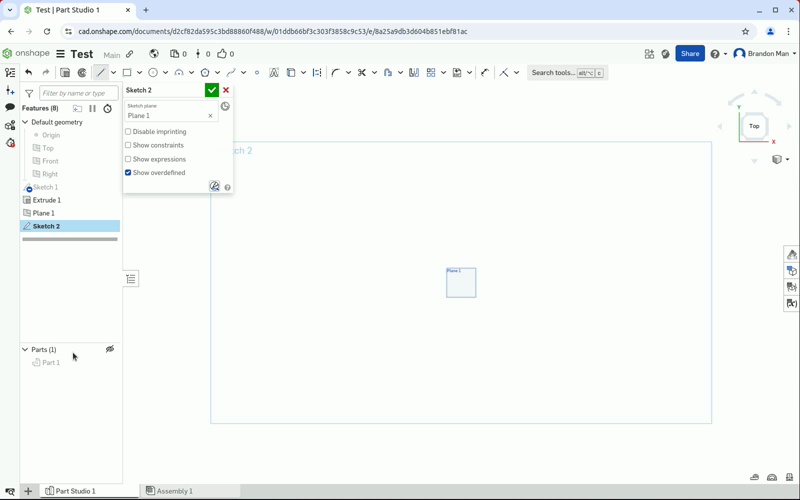
key_down(shift)
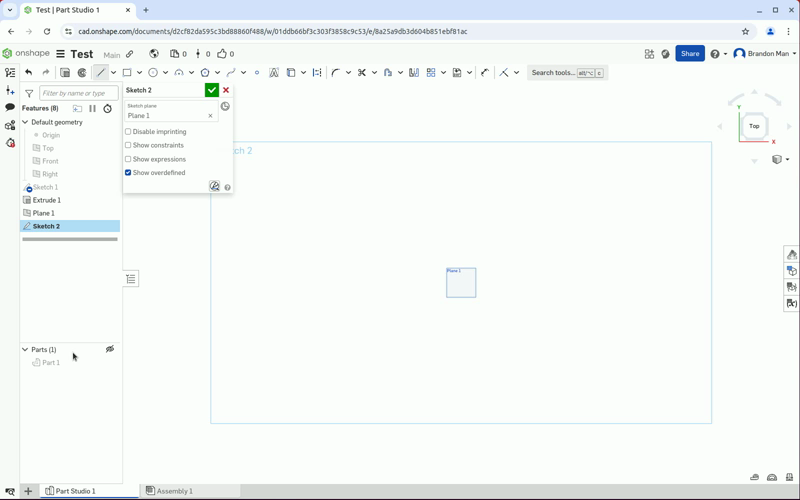
mouse_move(411, 303)
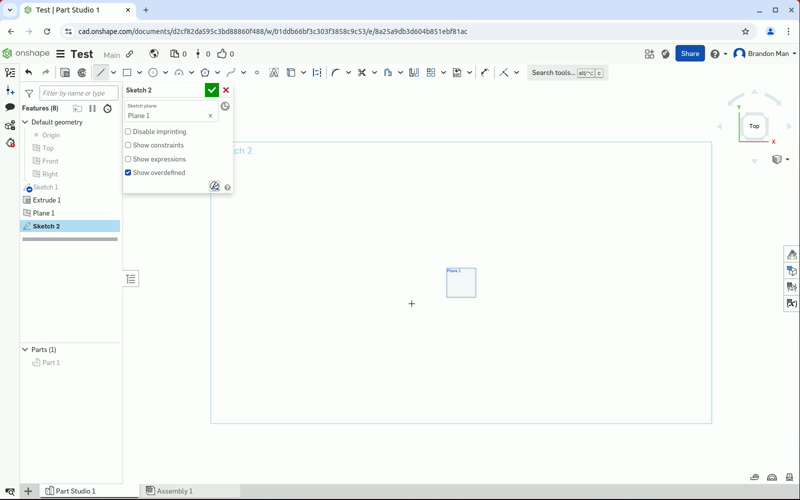
click(411, 303)
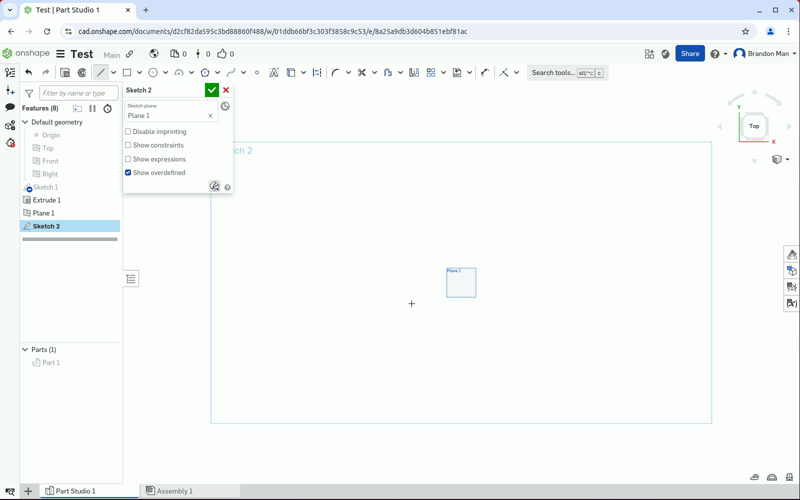
key_up(shift)
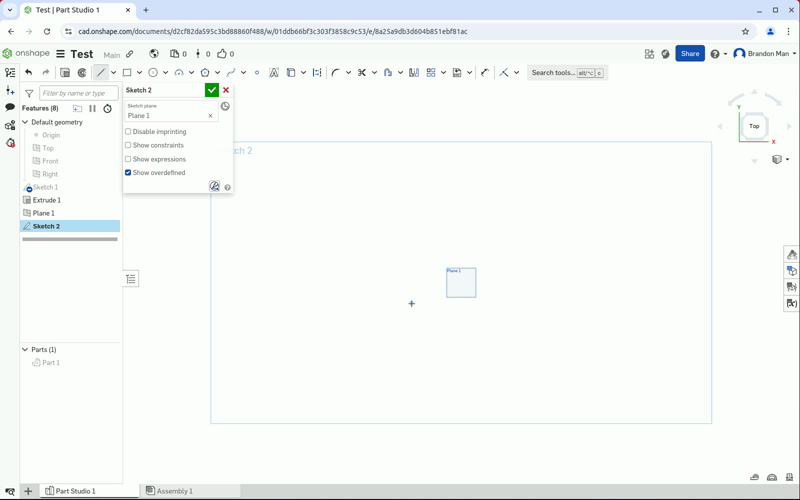
key_down(shift)
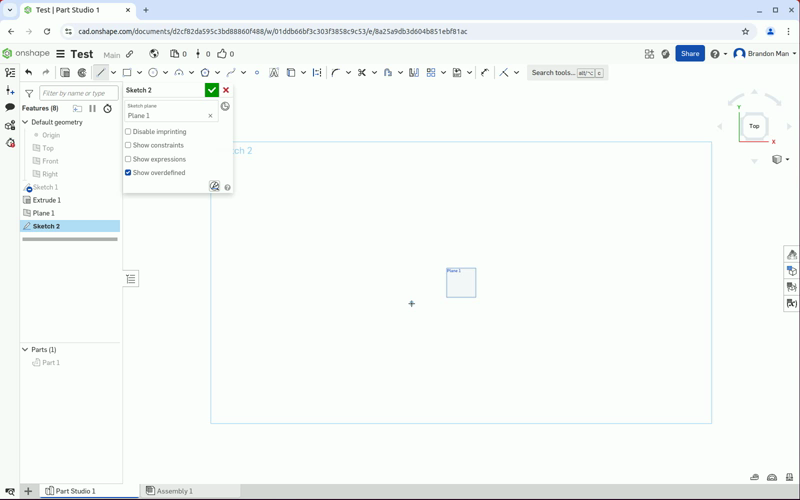
mouse_move(441, 303)
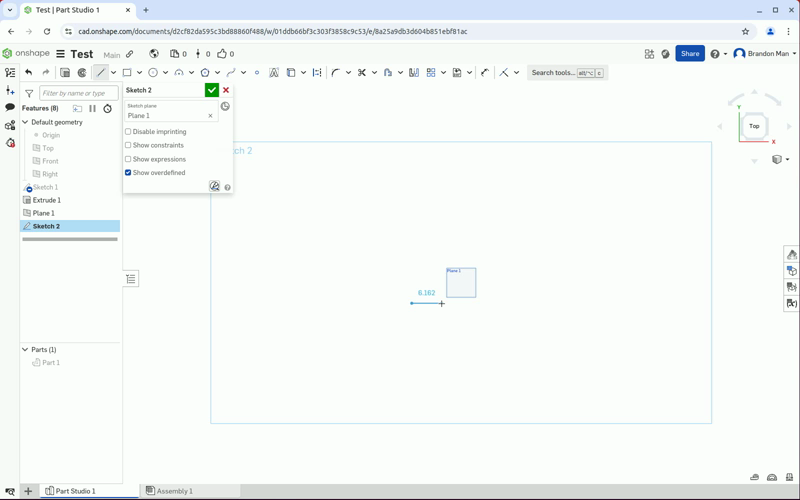
mouse_move(440, 331)
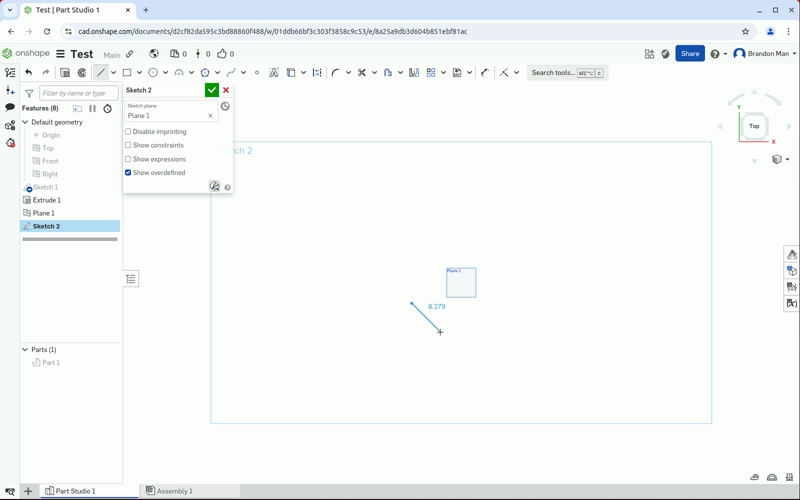
click(440, 331)
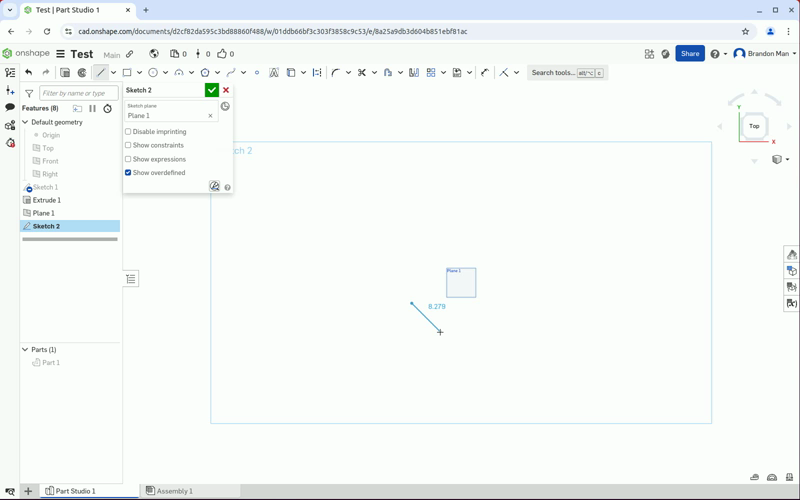
key_up(shift)
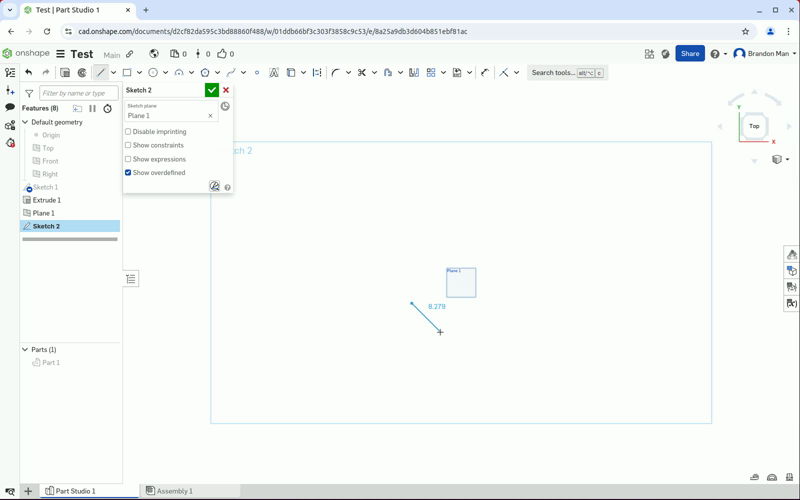
key_down(shift)
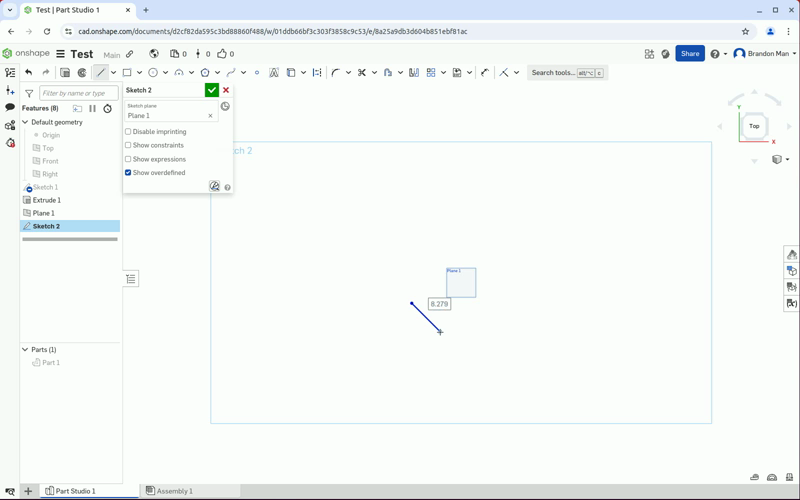
mouse_move(470, 331)
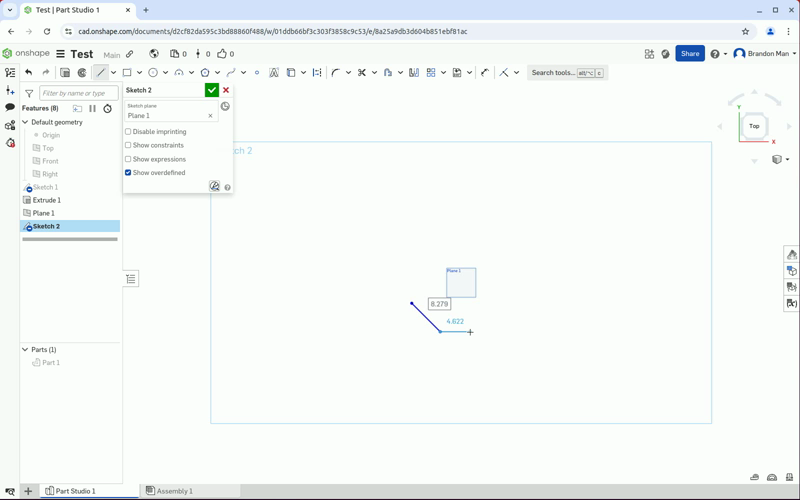
mouse_move(480, 331)
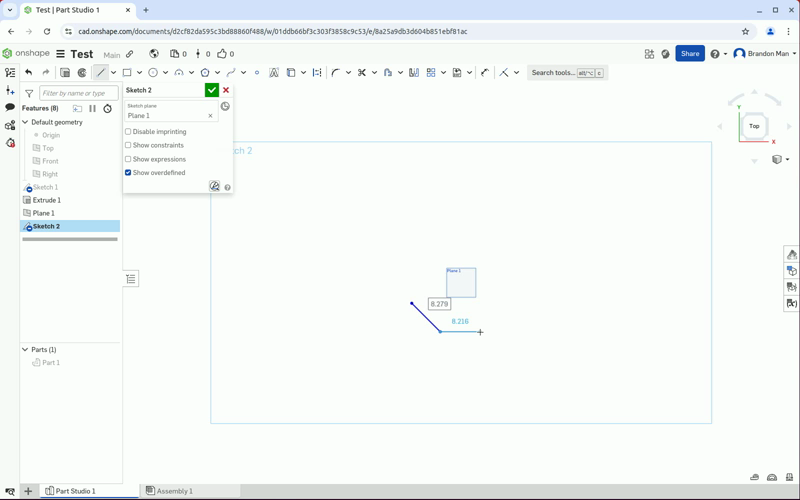
click(480, 331)
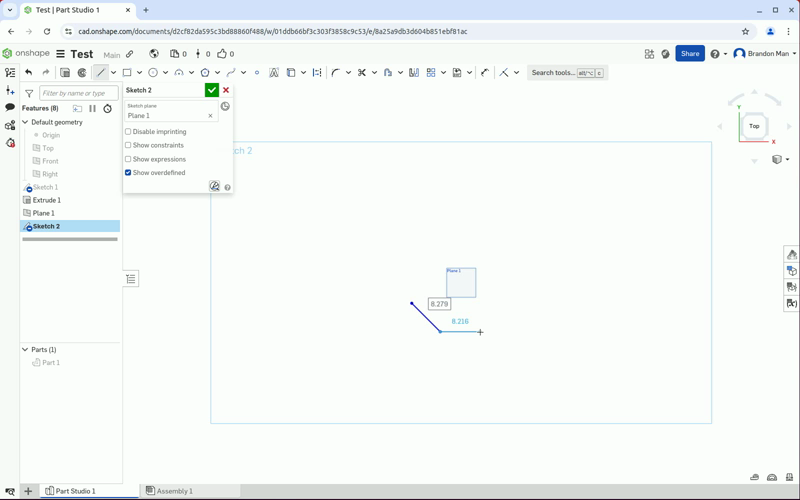
key_up(shift)
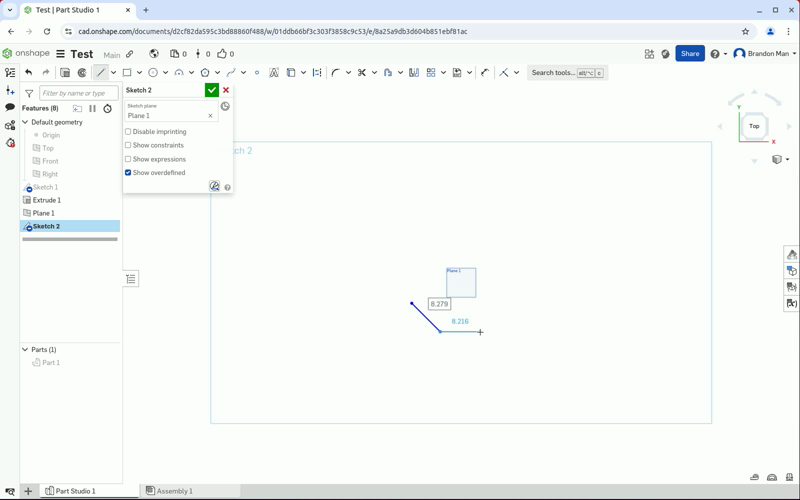
key_down(shift)
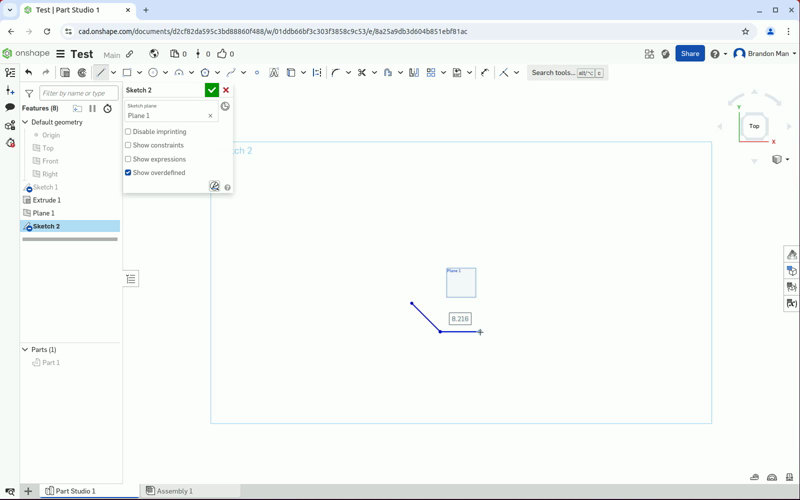
mouse_move(510, 331)
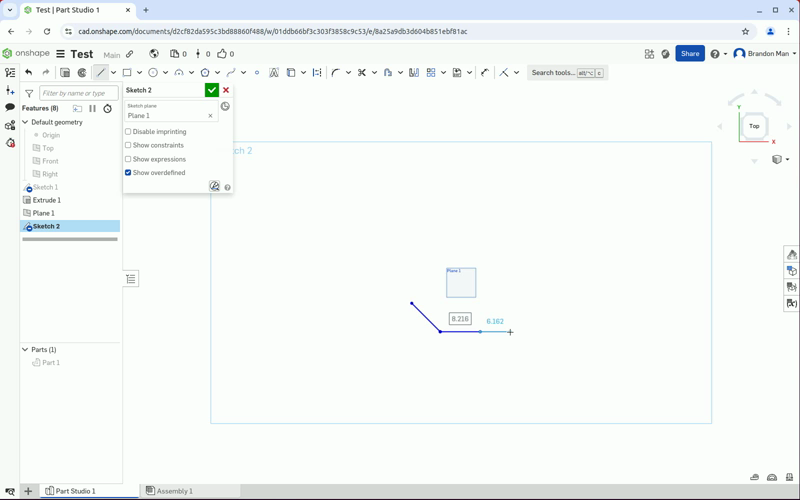
mouse_move(509, 303)
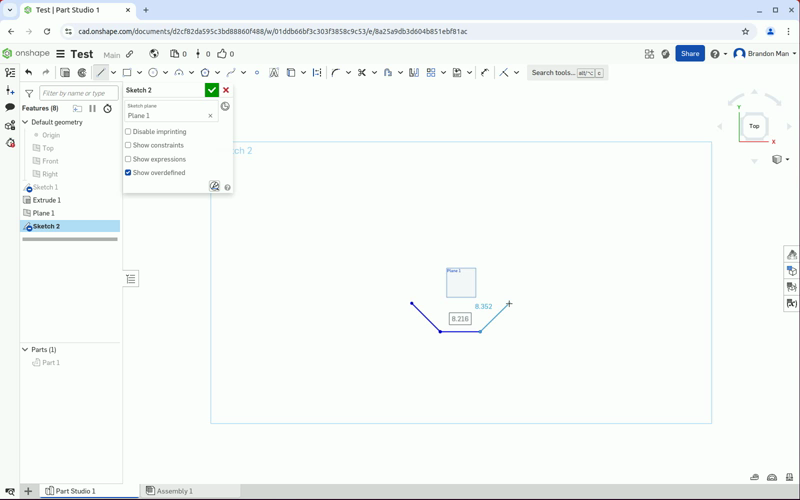
click(509, 303)
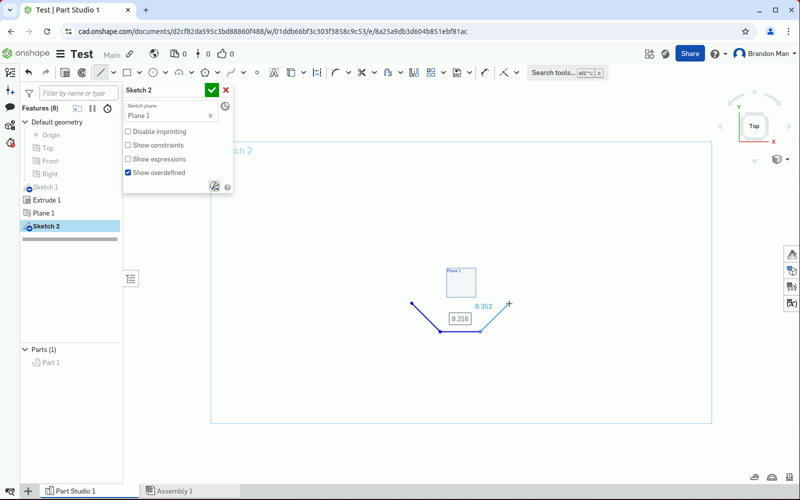
key_up(shift)
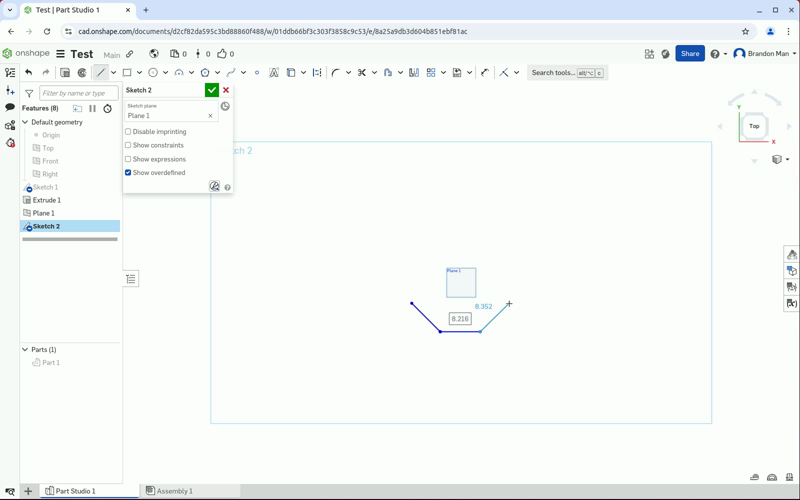
key_down(shift)
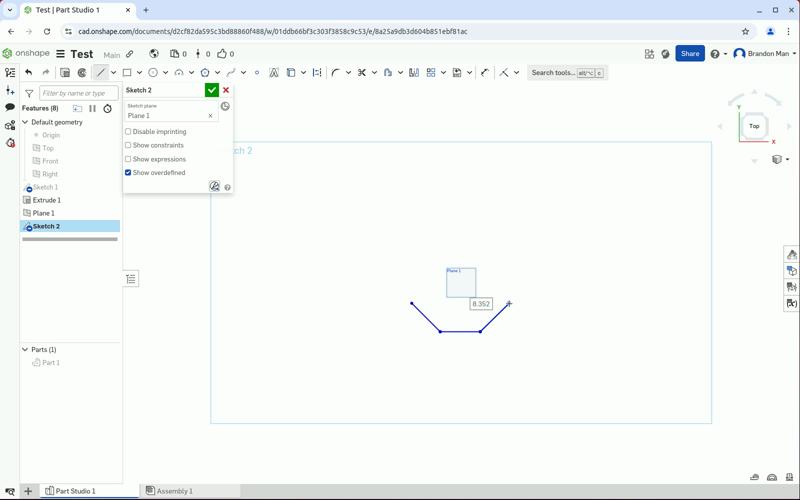
mouse_move(539, 303)
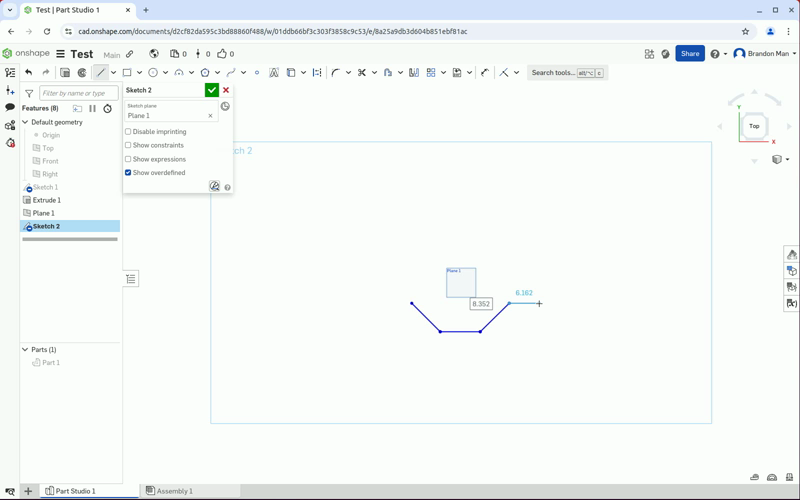
mouse_move(509, 262)
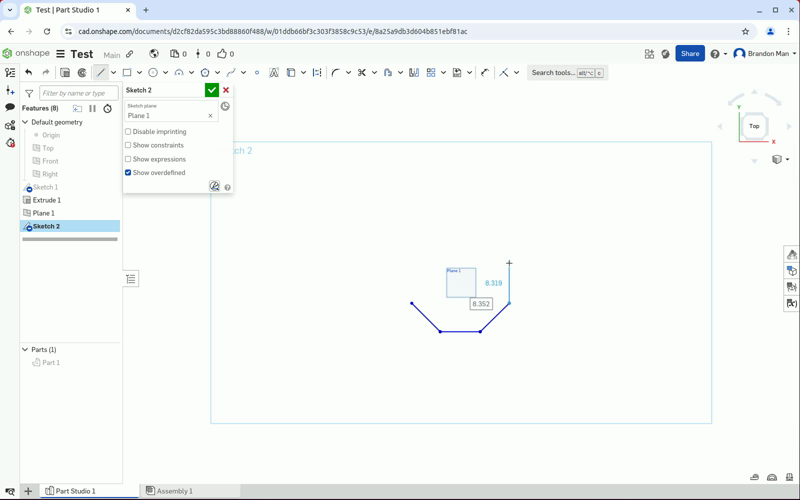
click(509, 262)
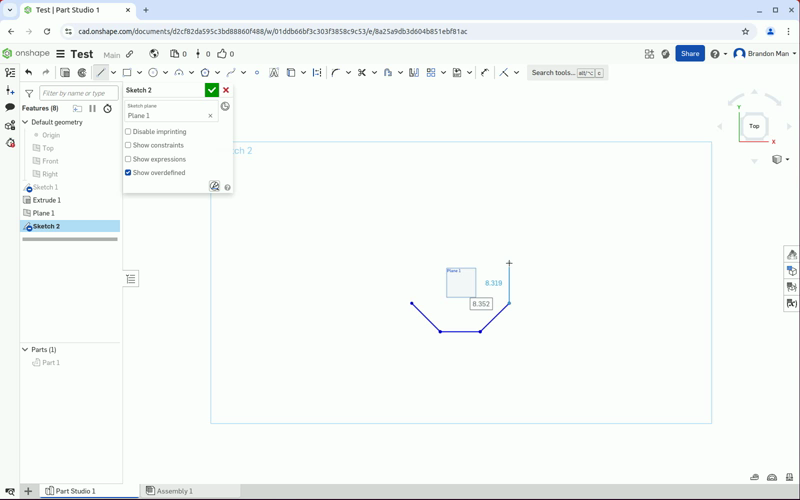
key_up(shift)
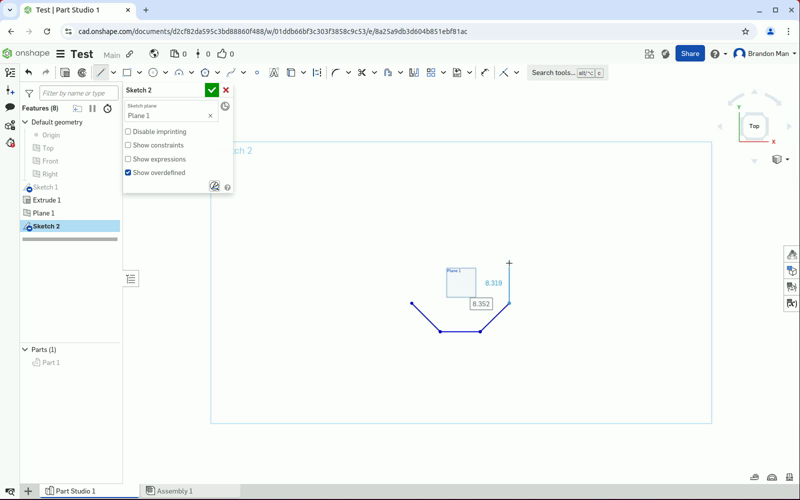
key_down(shift)
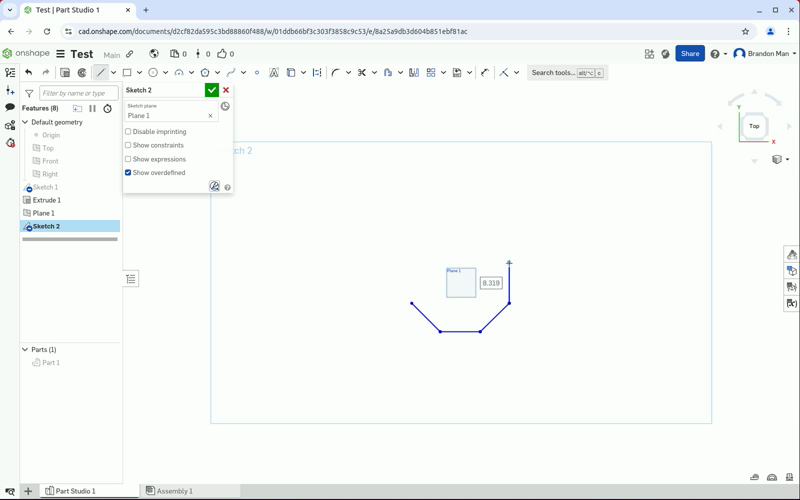
mouse_move(539, 262)
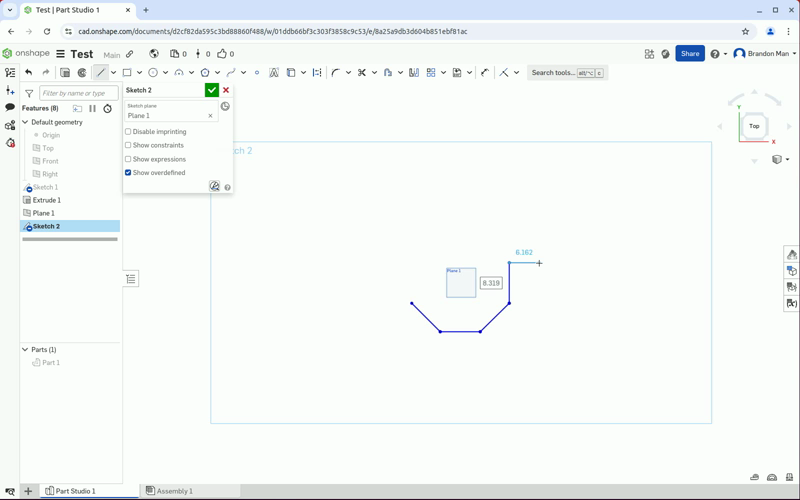
mouse_move(480, 234)
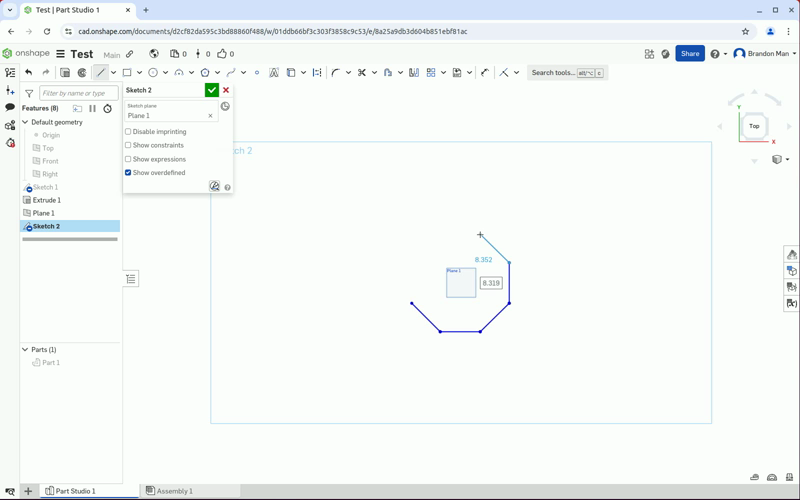
click(480, 234)
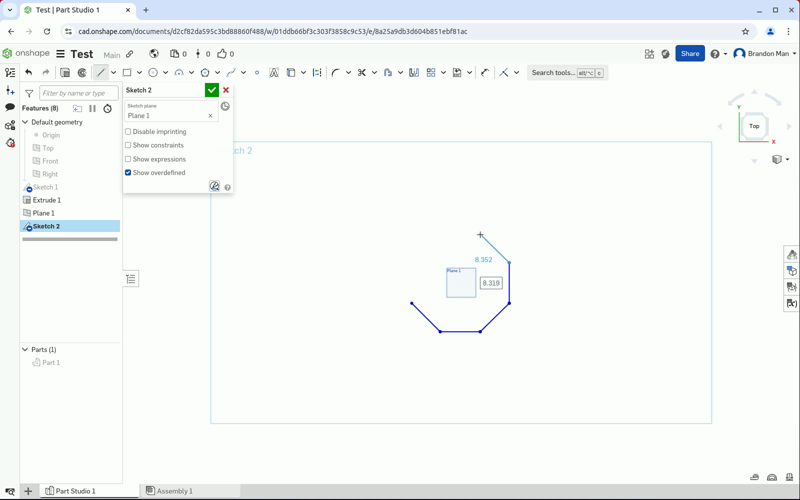
key_up(shift)
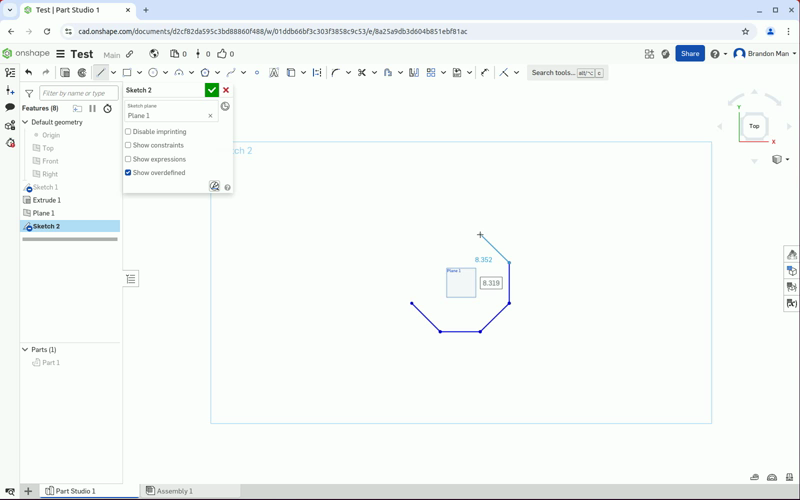
key_down(shift)
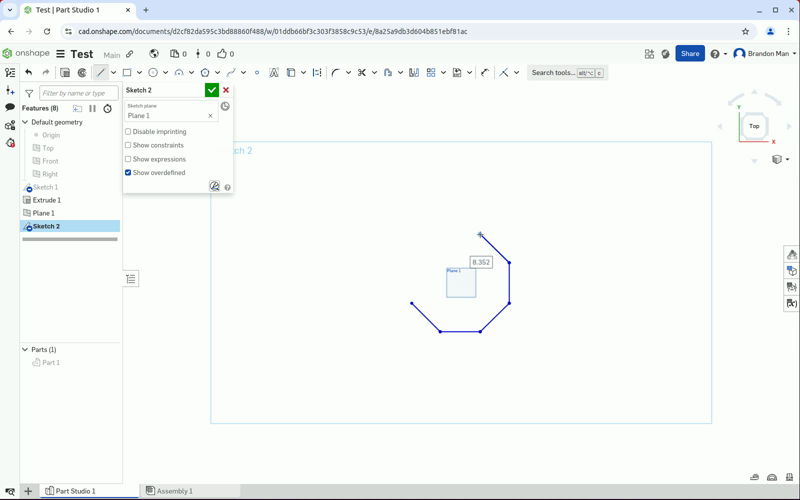
mouse_move(510, 234)
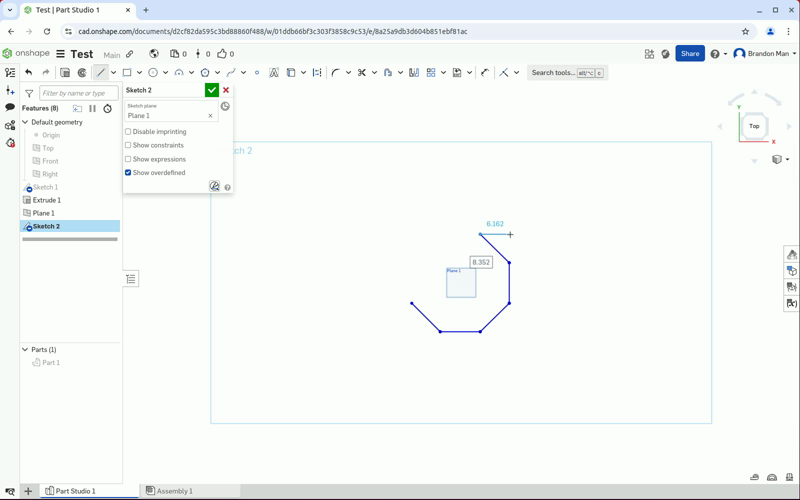
mouse_move(440, 234)
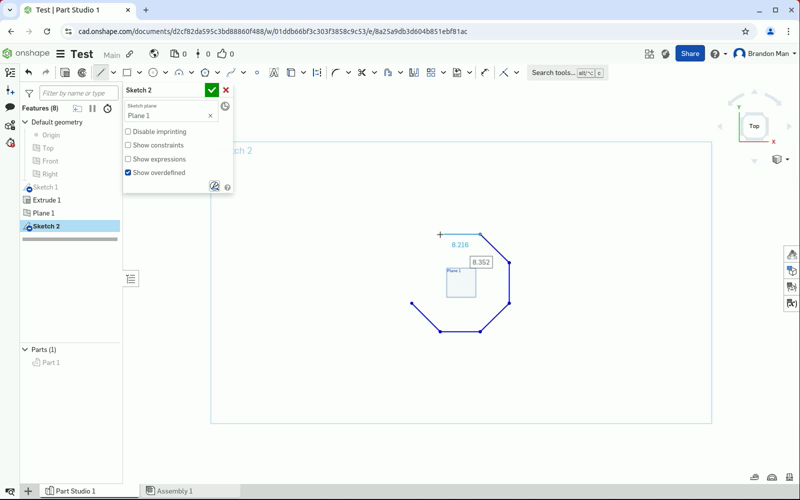
click(440, 234)
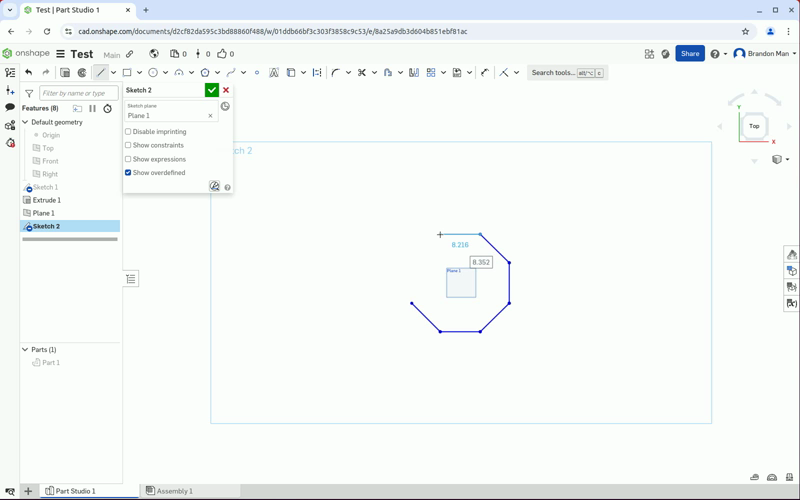
key_up(shift)
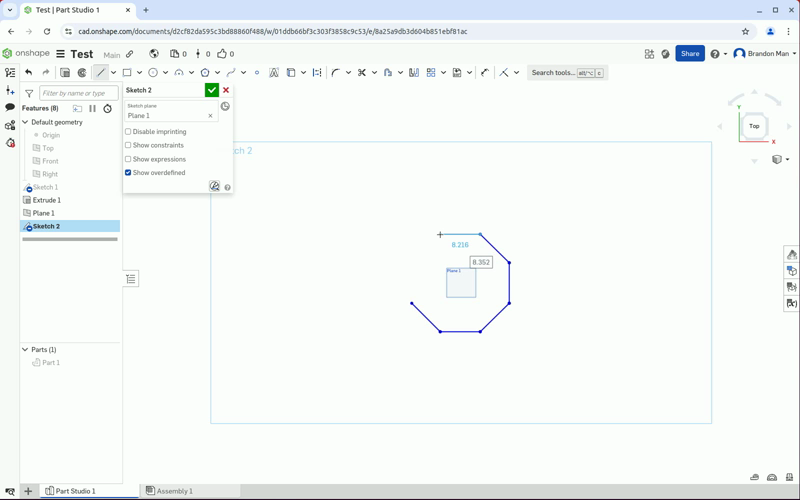
key_down(shift)
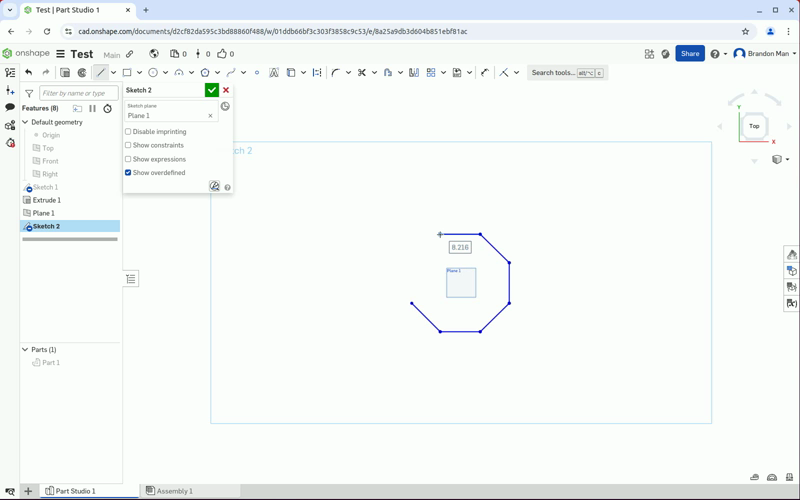
mouse_move(470, 234)
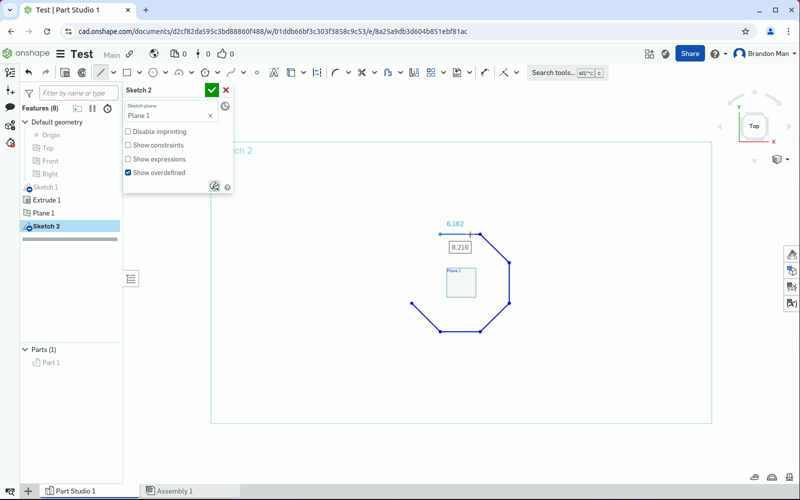
mouse_move(411, 262)
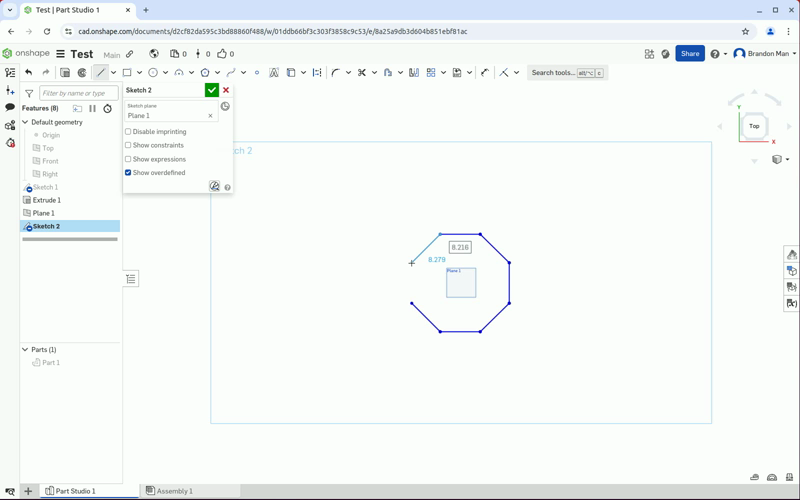
click(411, 262)
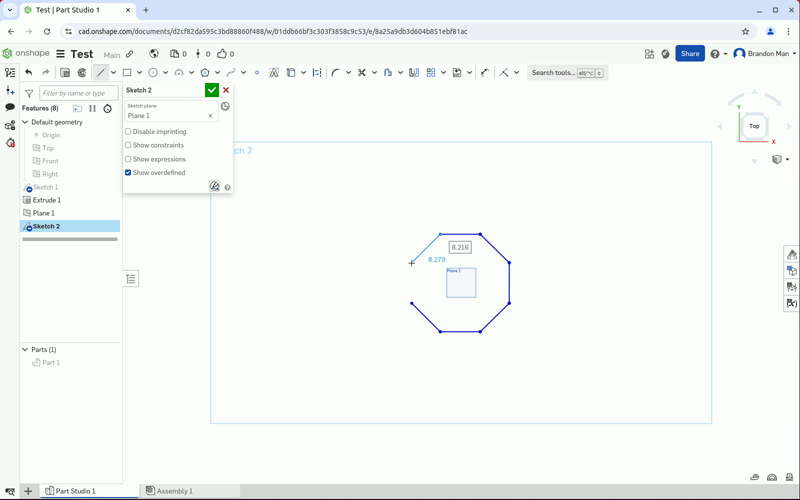
key_up(shift)
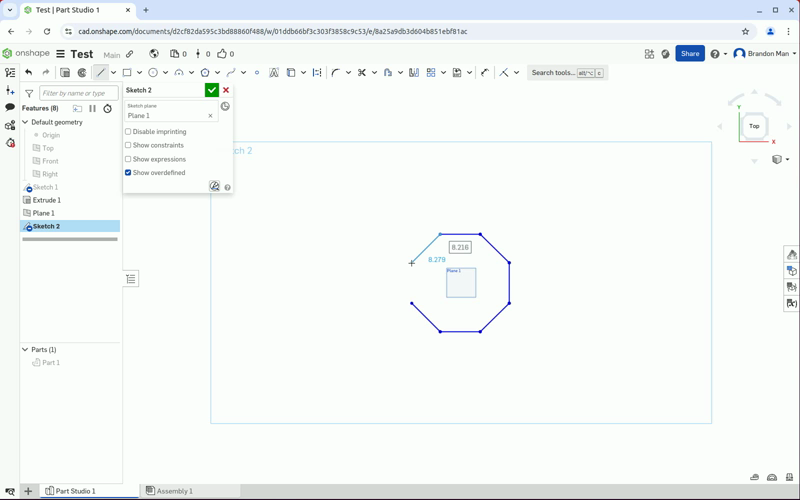
mouse_move(441, 262)
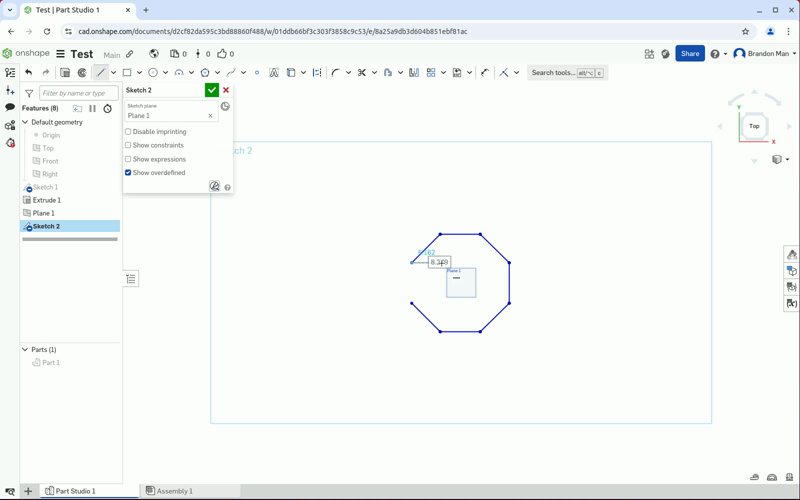
key_down(shift)
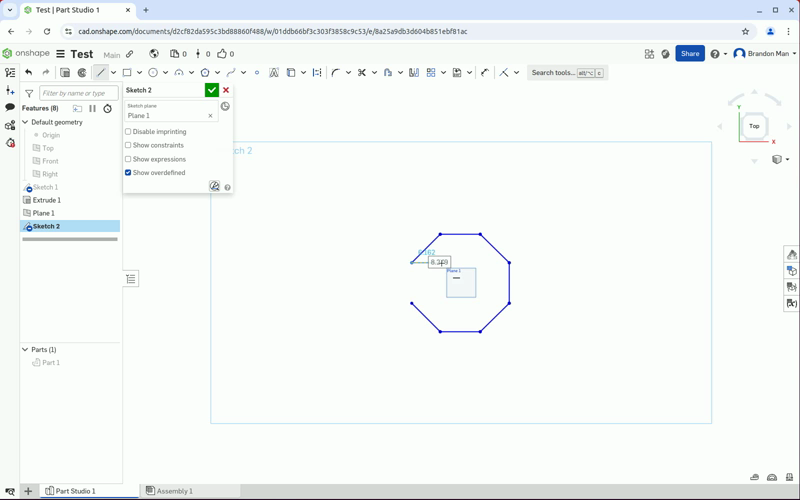
mouse_move(411, 303)
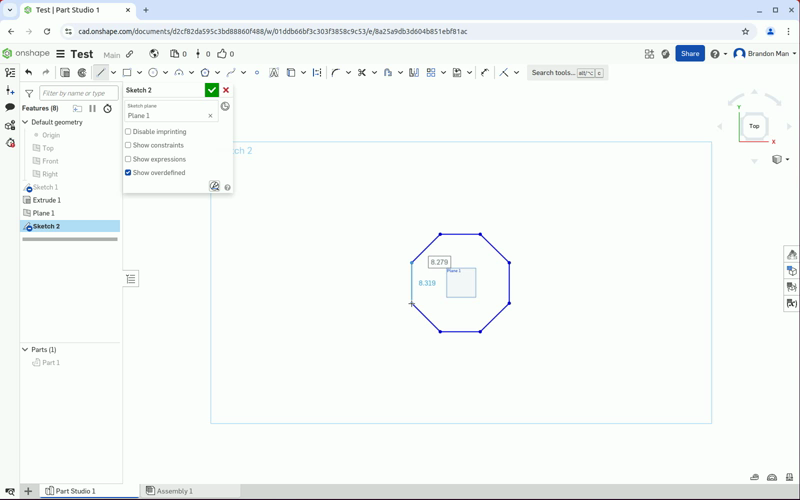
key_up(shift)
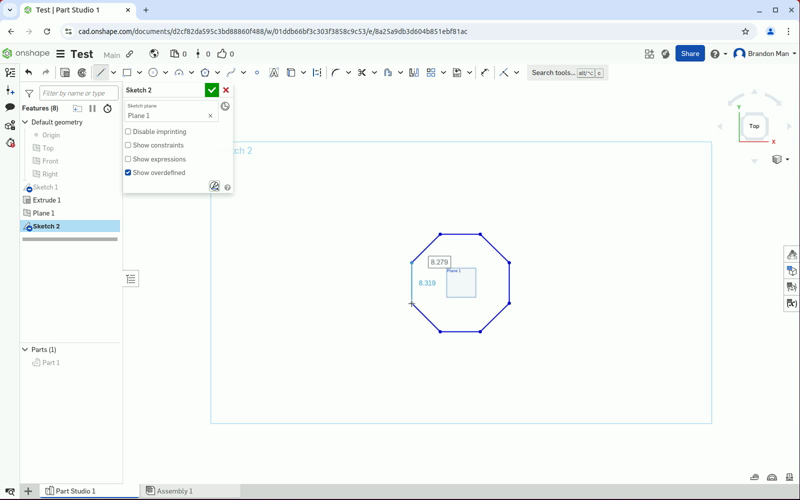
click(411, 303)
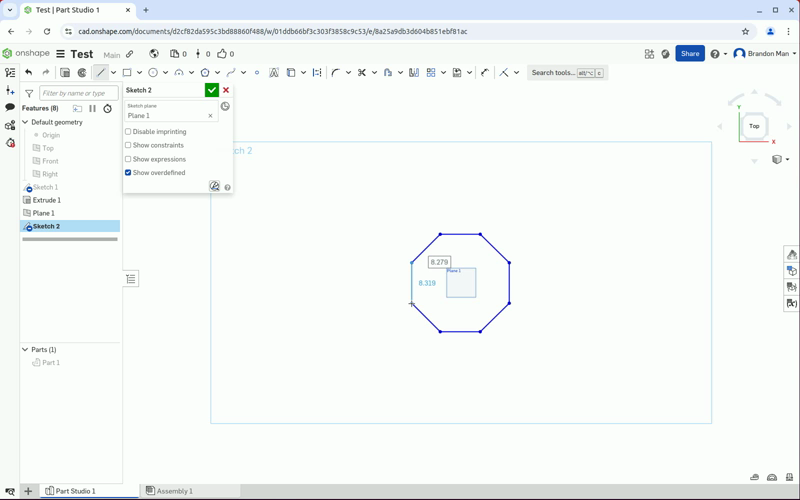
key(esc)
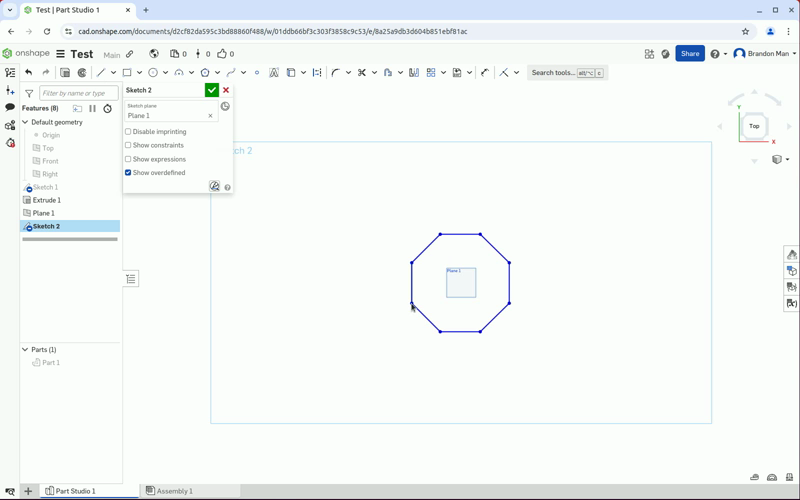
mouse_move(461, 280)
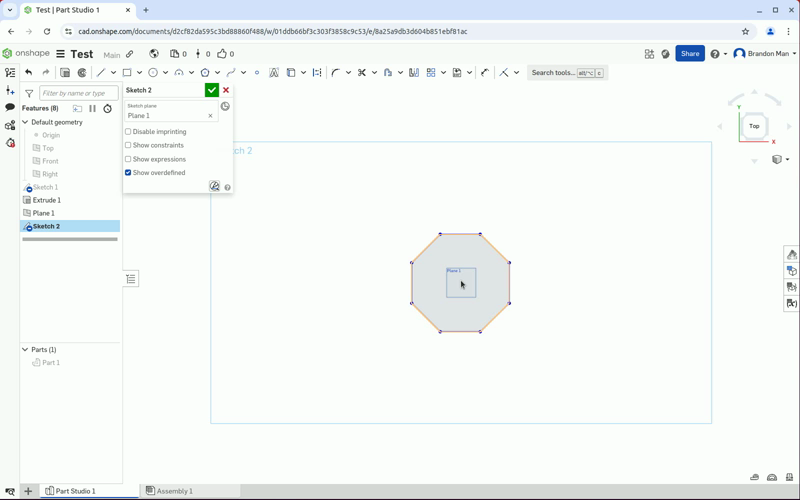
click(461, 280)
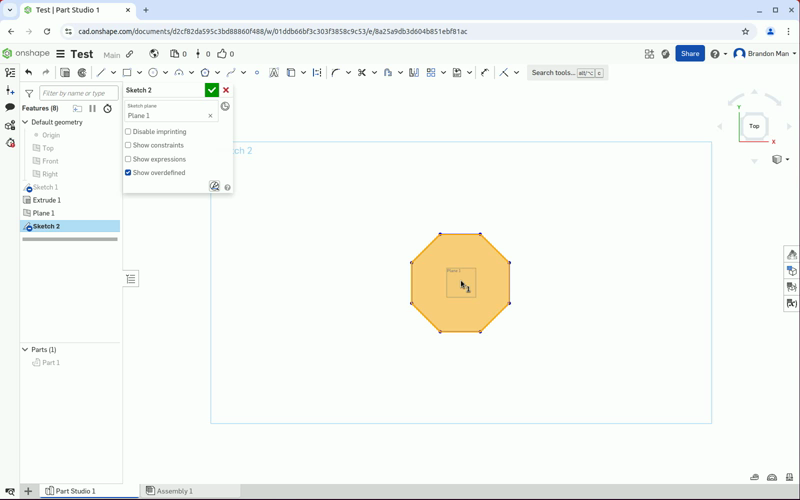
mouse_move(73, 352)
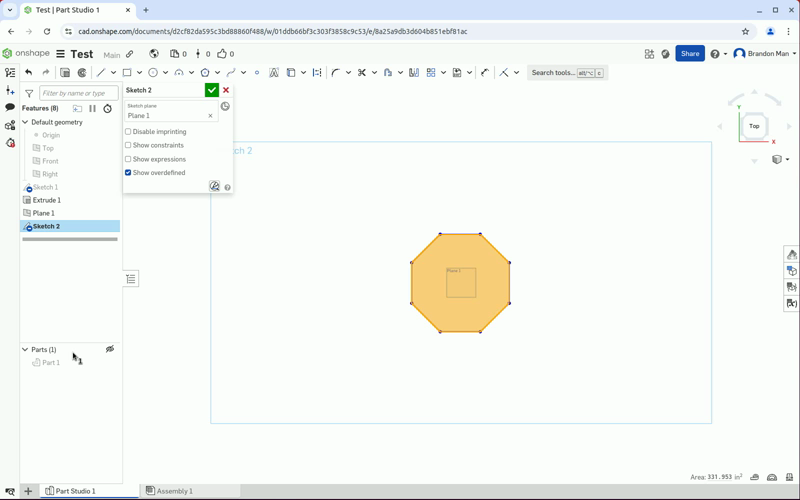
key(shift+y)
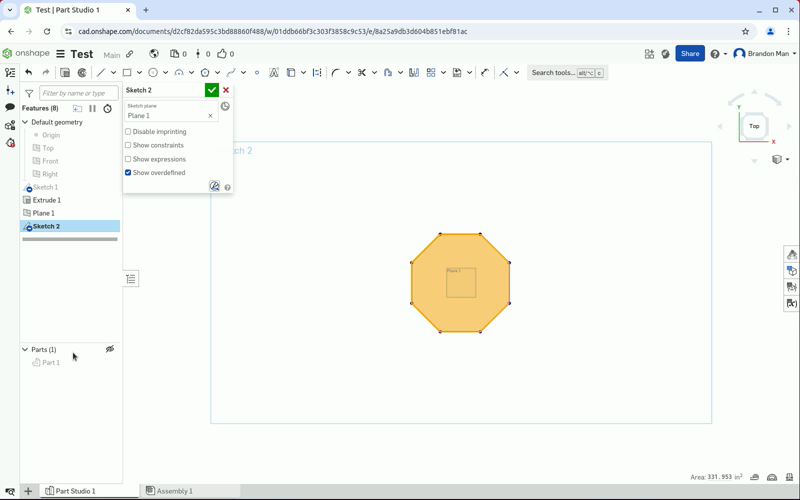
key(shift+e)
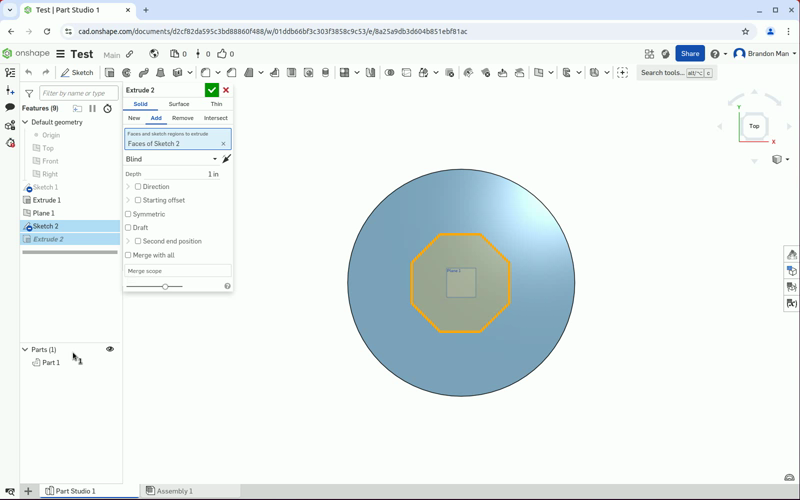
mouse_move(143, 106)
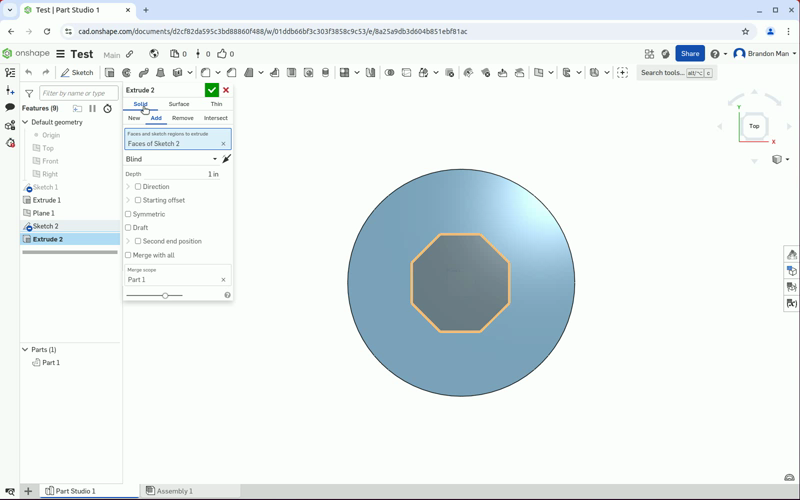
click(143, 106)
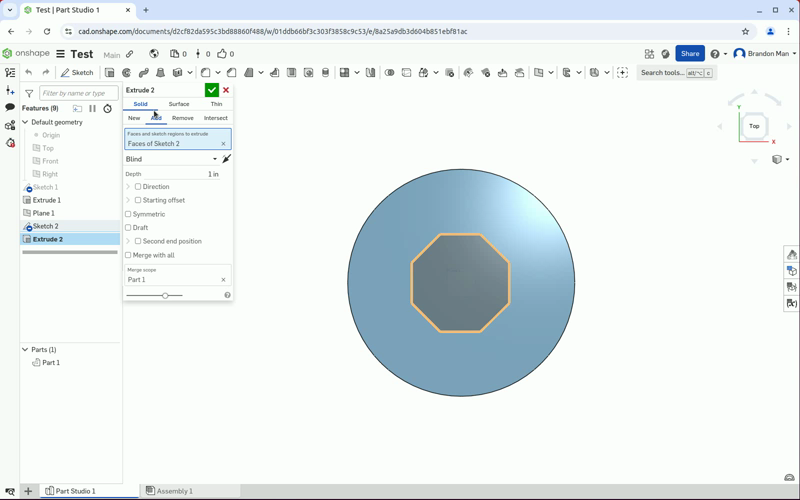
mouse_move(186, 120)
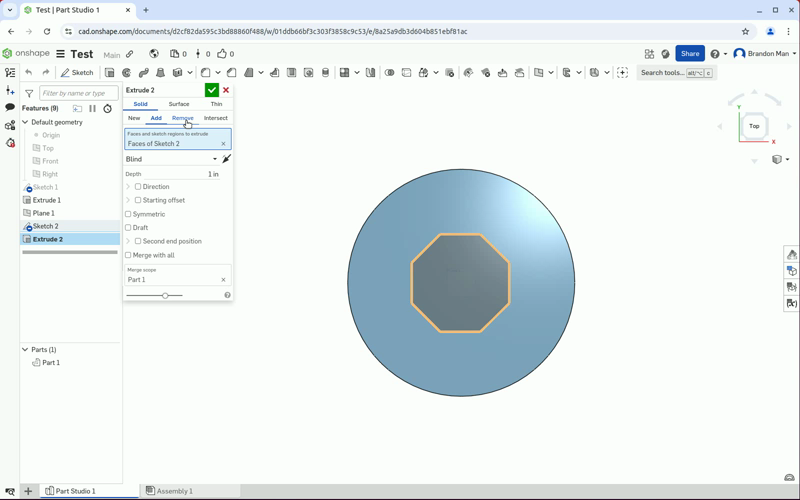
click(186, 120)
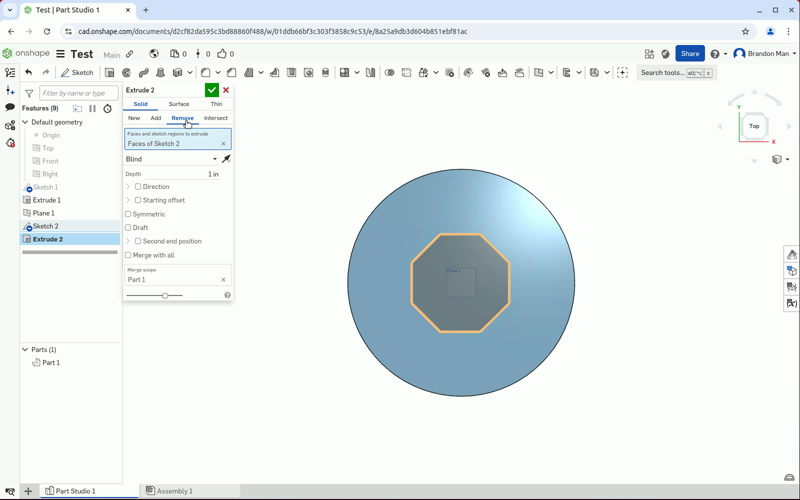
key(tab, 4)
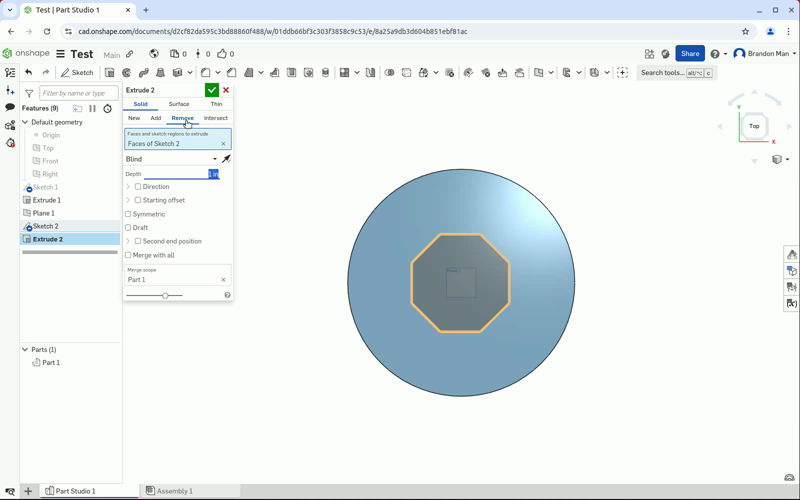
text(11.554)
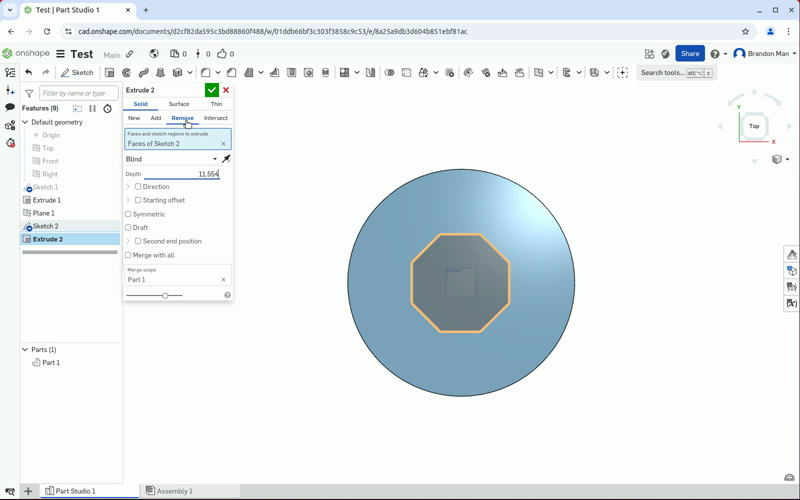
key(tab, 6)
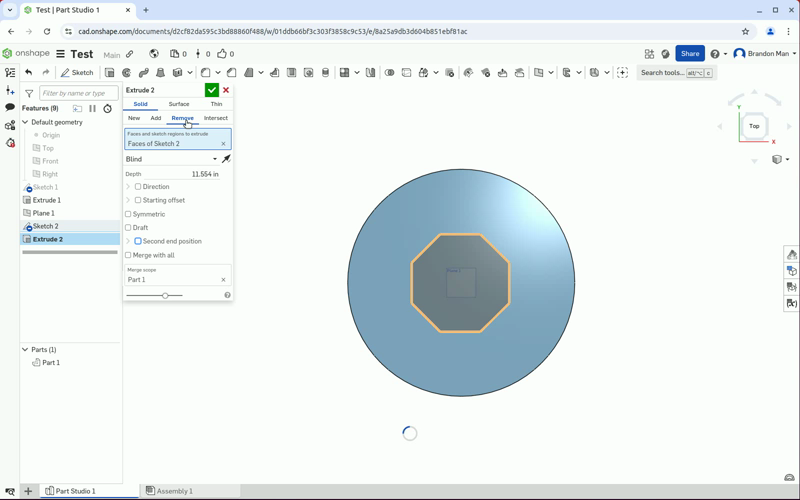
key(space)
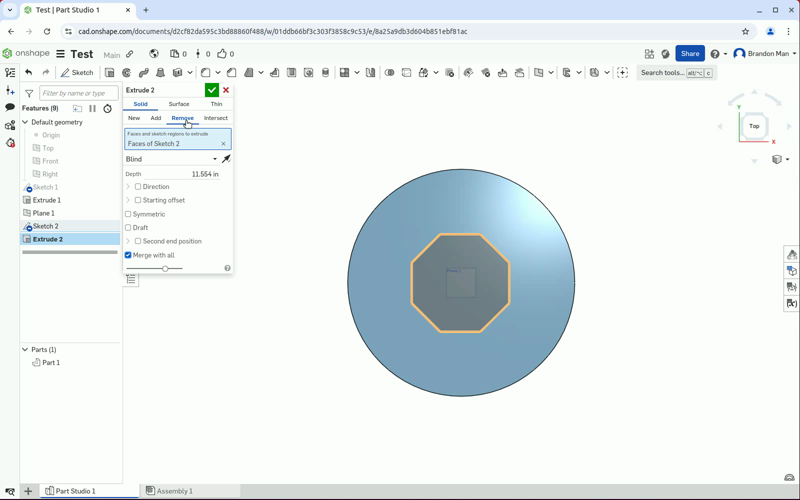
key(enter)
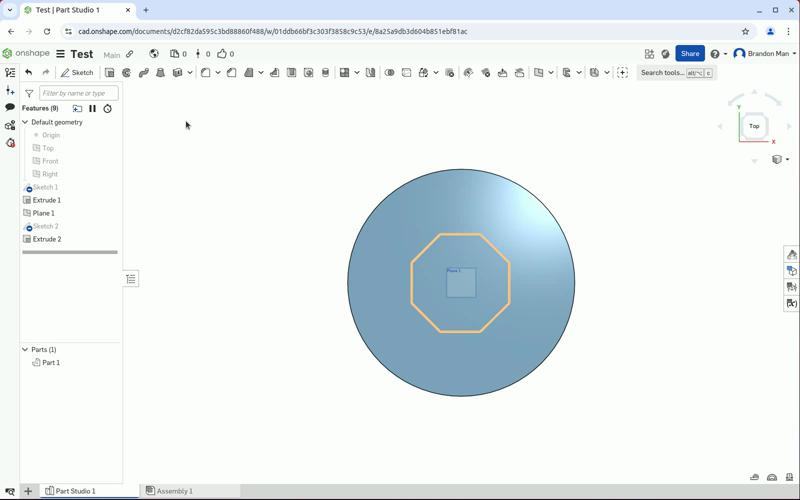
key(shift+h)
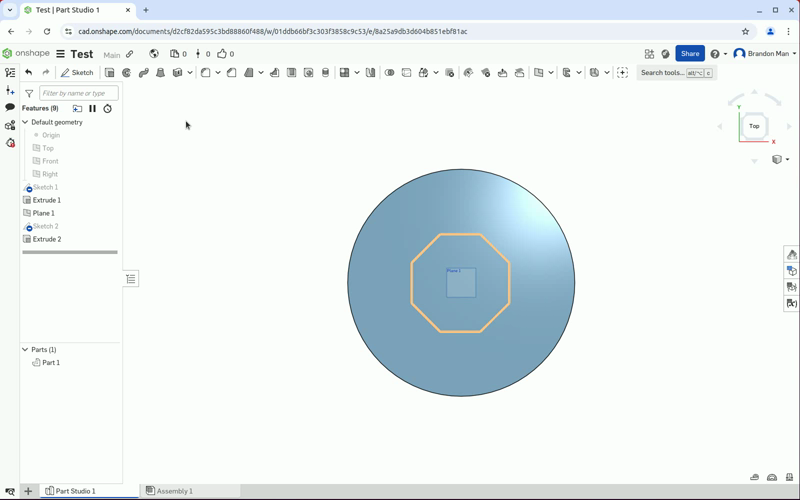
key(shift+h)
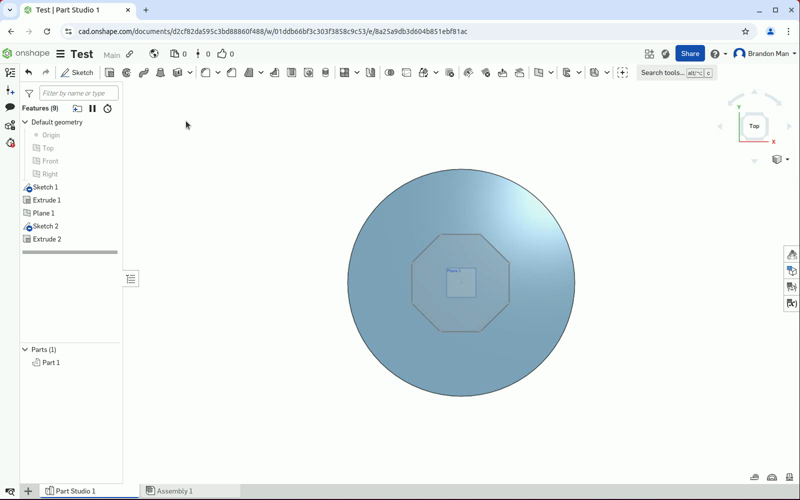
key(shift+7)
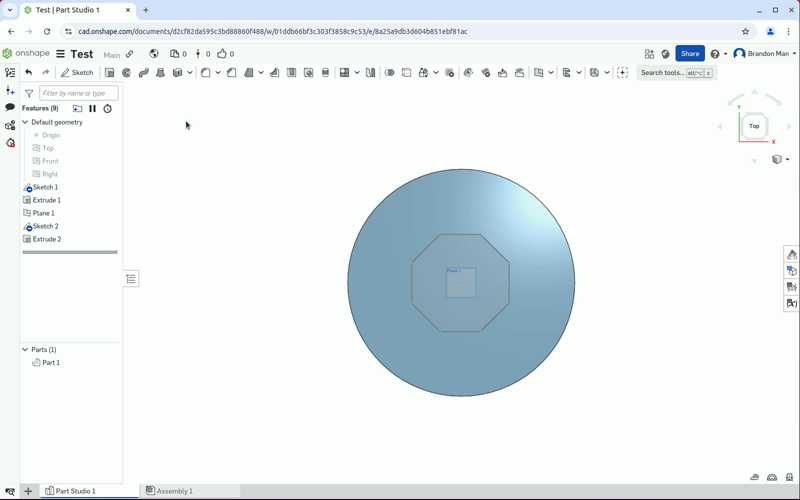
key(up, 3)
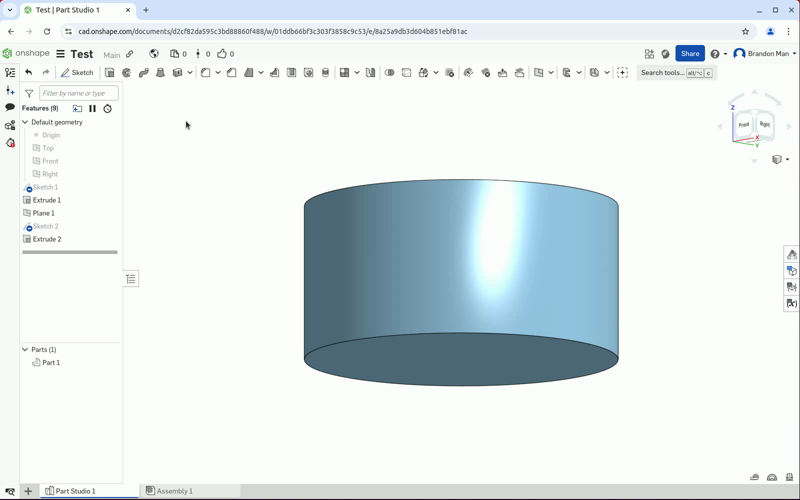
key(left, 3)
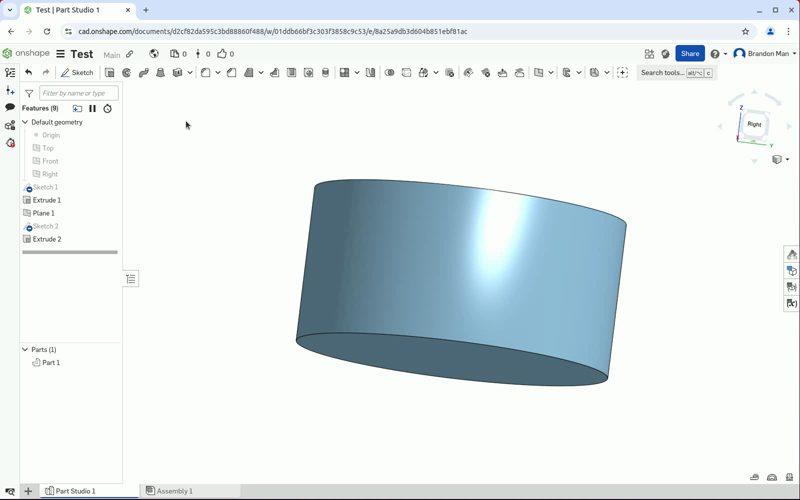
key(right, 3)
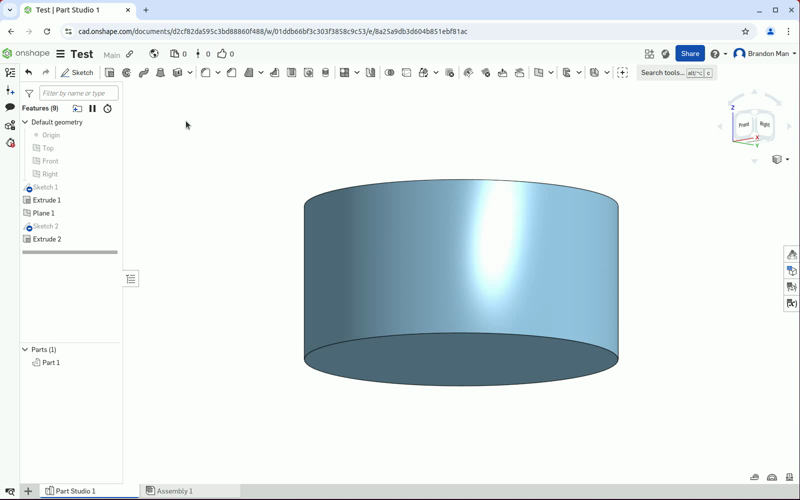
key(down, 3)
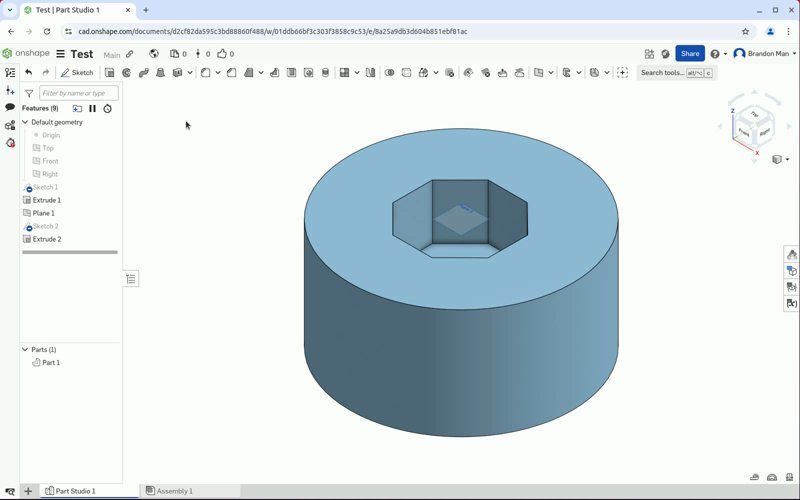
mouse_move(73, 189)
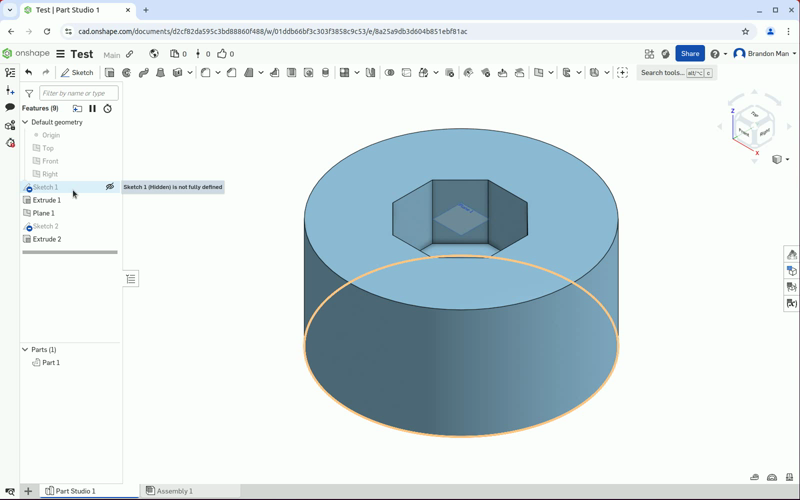
click(73, 189)